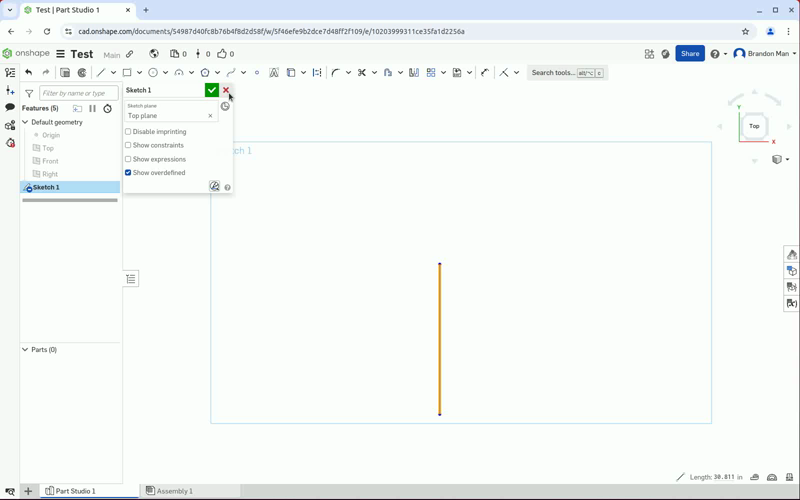
key(shift+h)
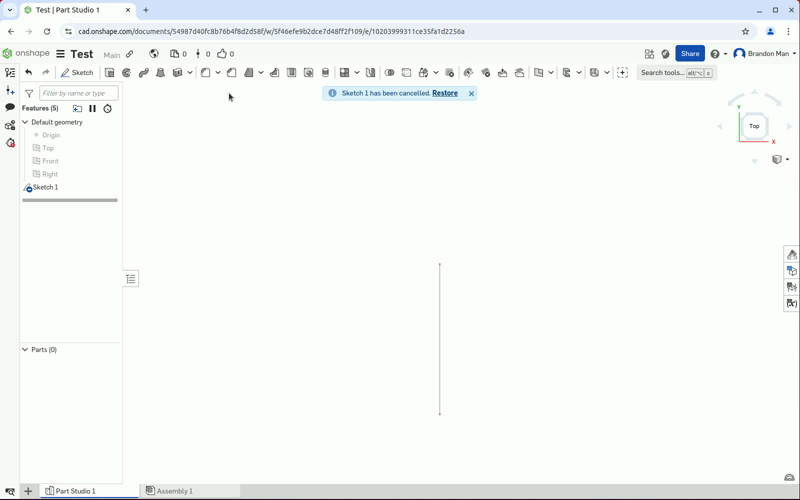
mouse_move(73, 352)
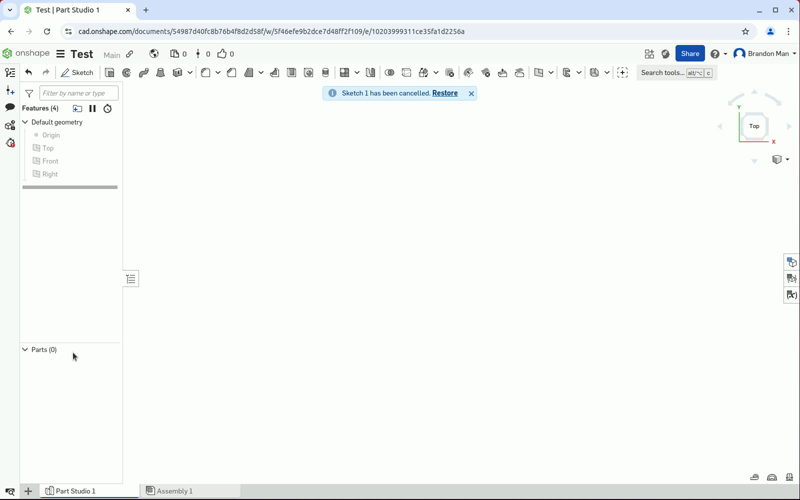
key(y)
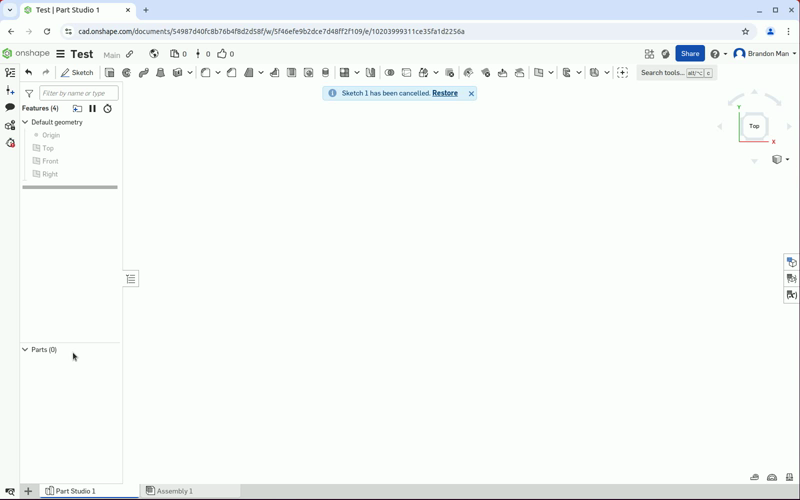
key(shift+p)
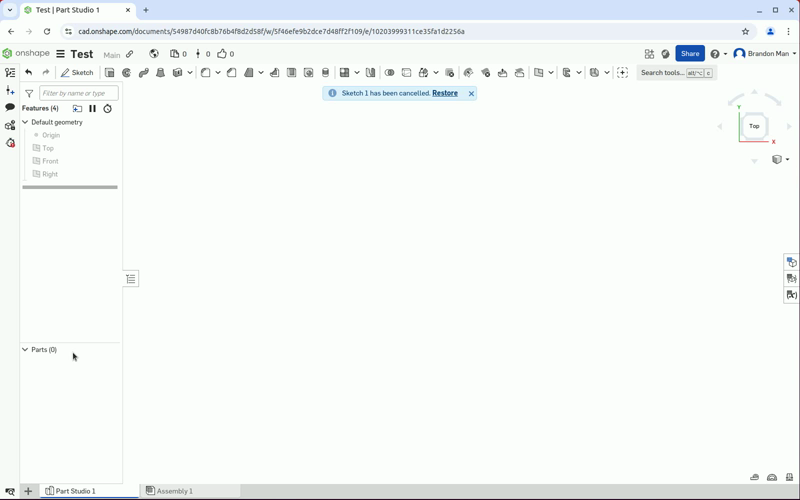
key(space)
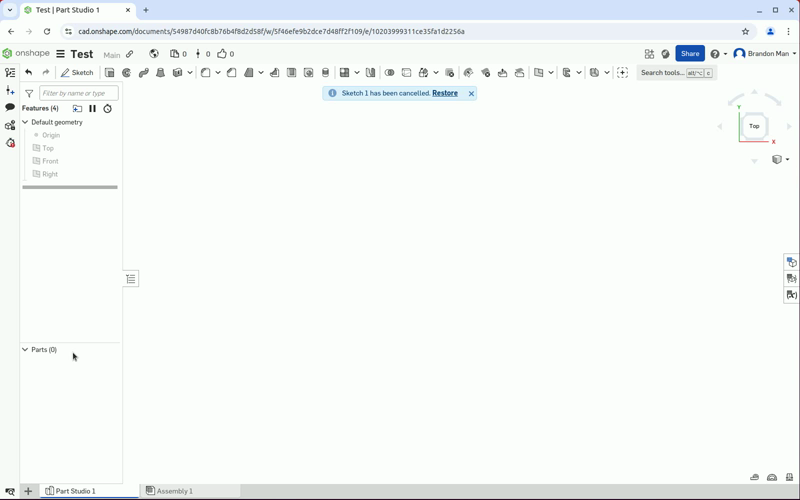
key_down(shift)
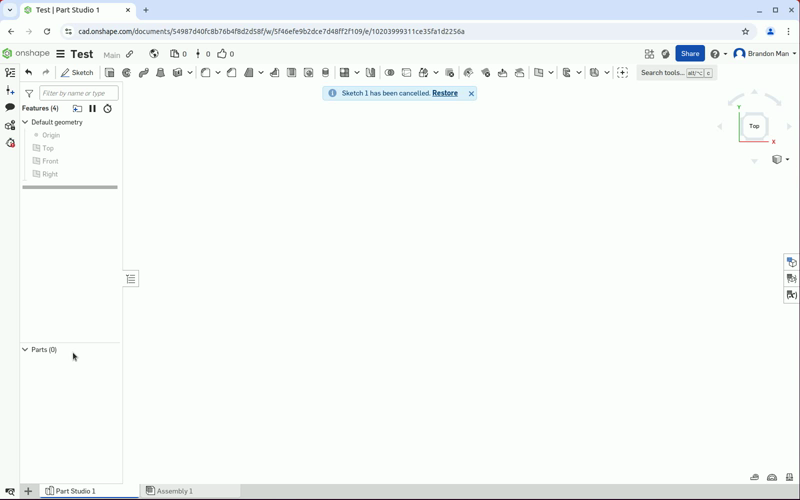
key(up)
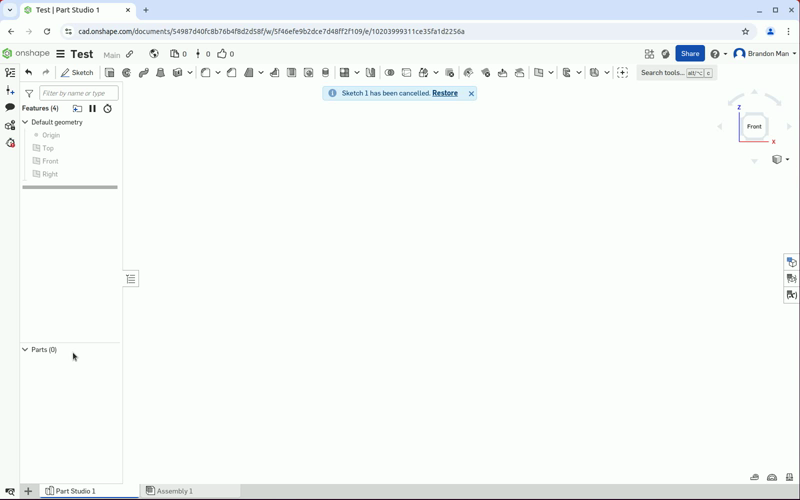
key_up(shift)
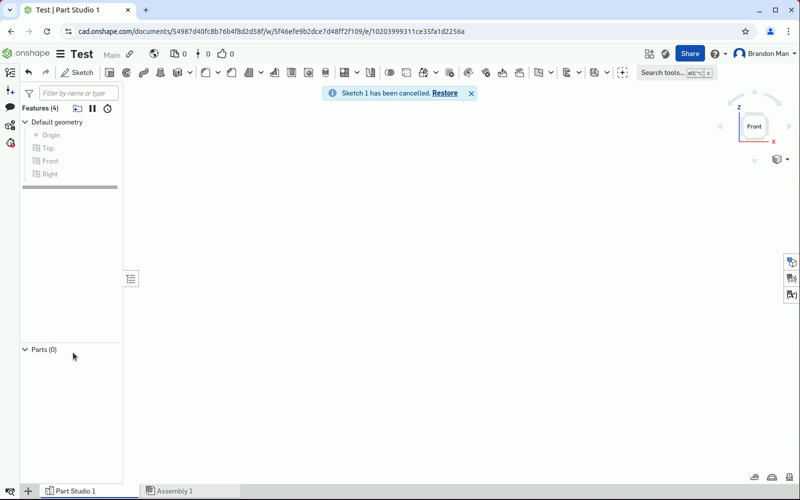
mouse_move(73, 352)
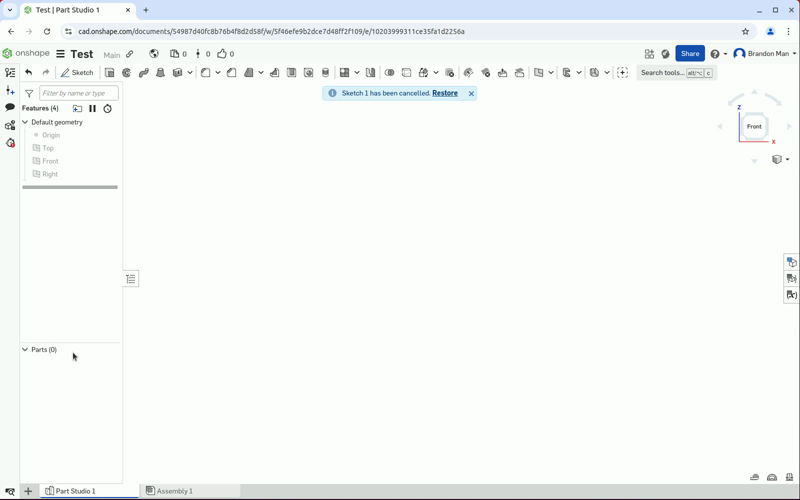
key(shift+y)
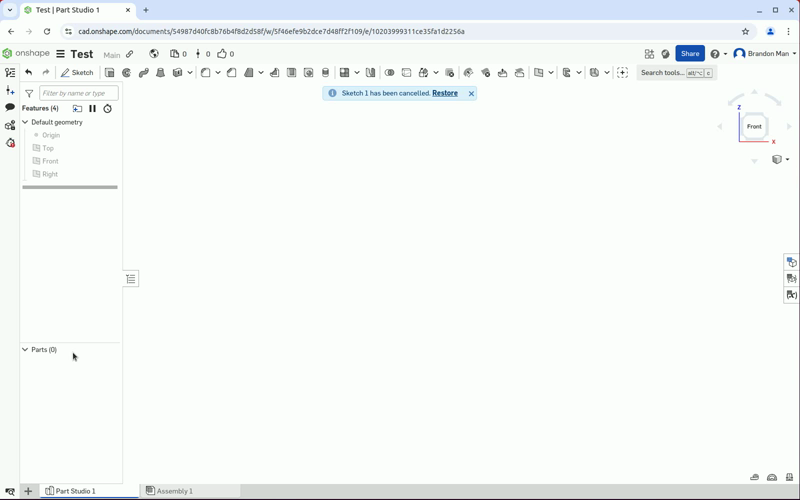
key(shift+s)
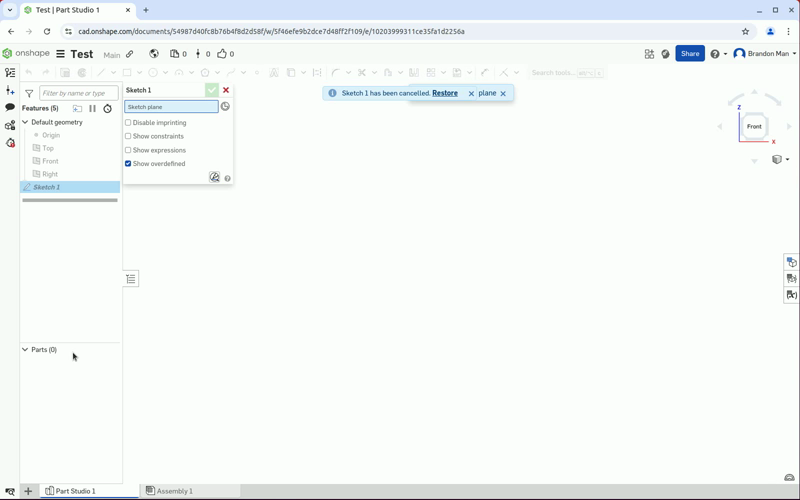
mouse_move(73, 163)
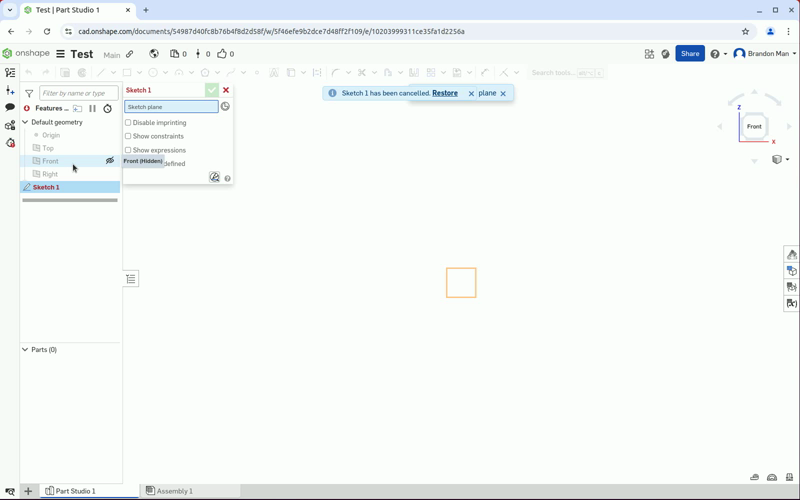
click(73, 163)
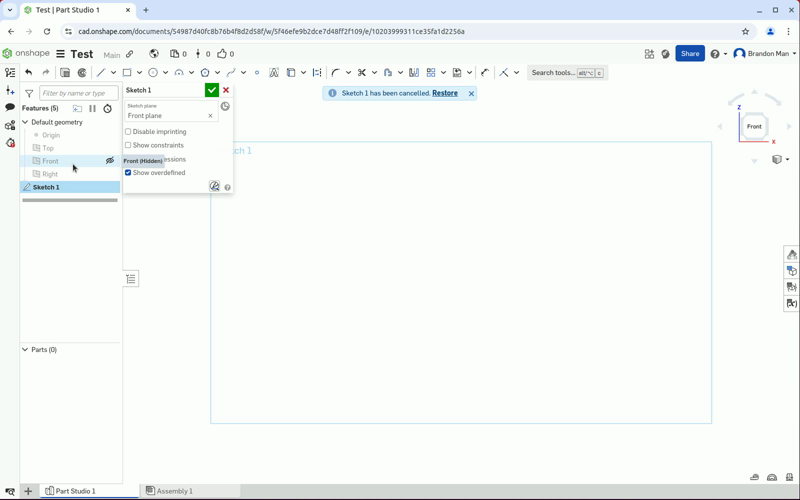
mouse_move(73, 352)
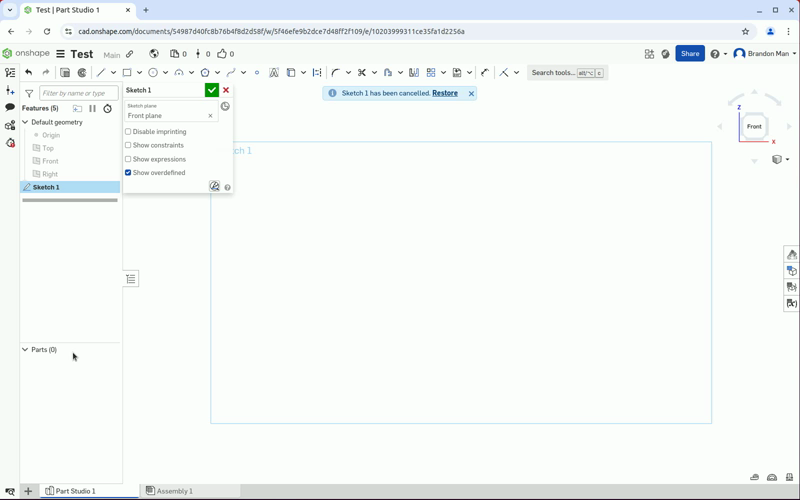
key(y)
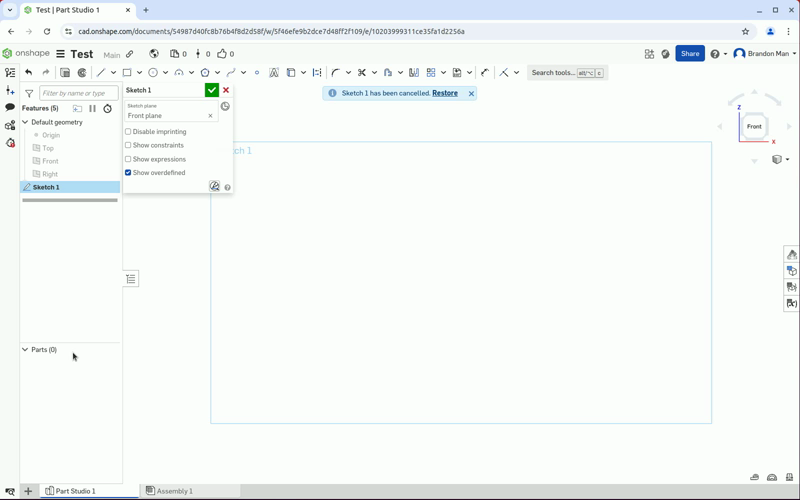
key(c)
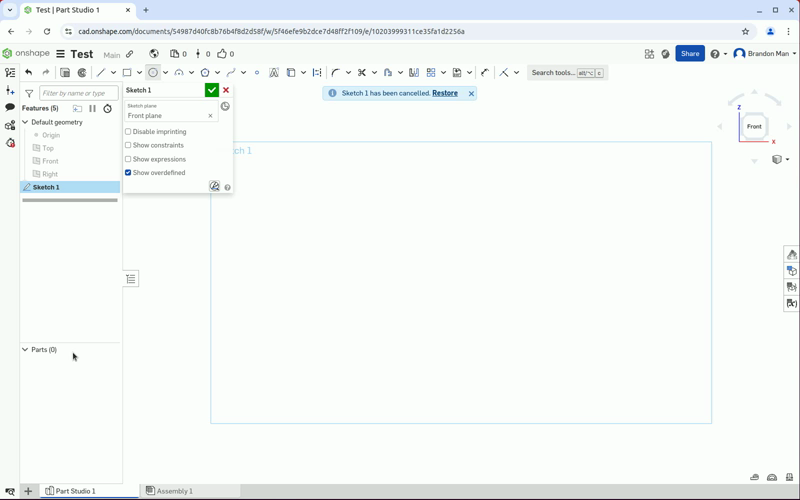
key_down(shift)
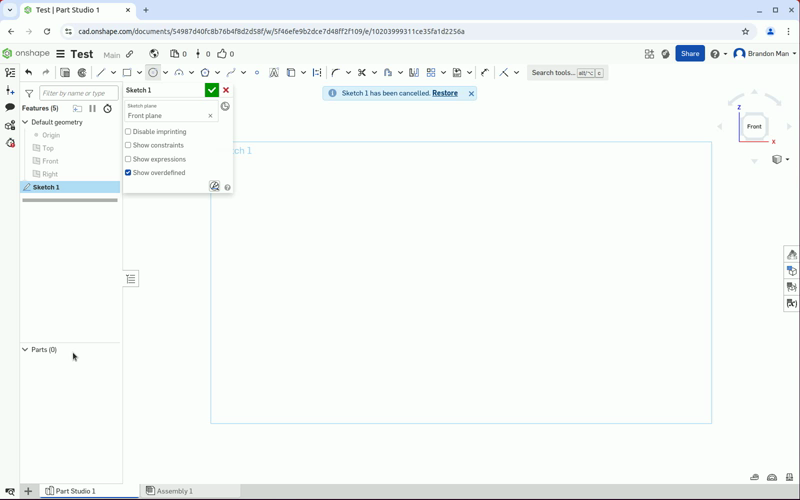
mouse_move(461, 282)
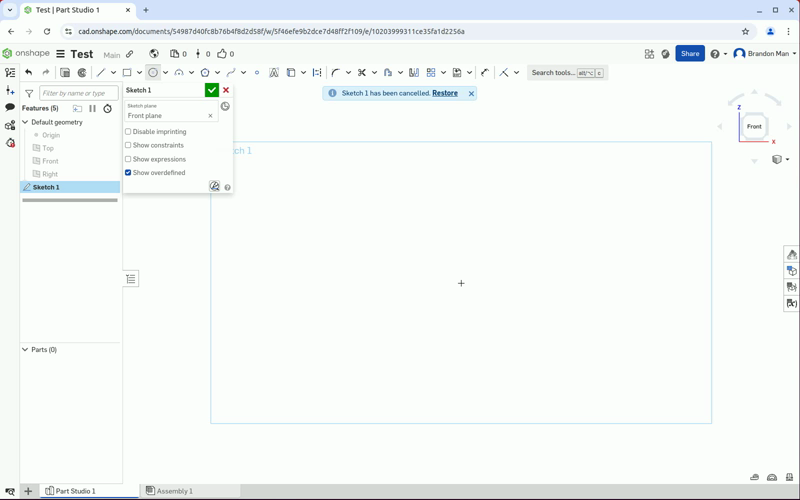
click(461, 282)
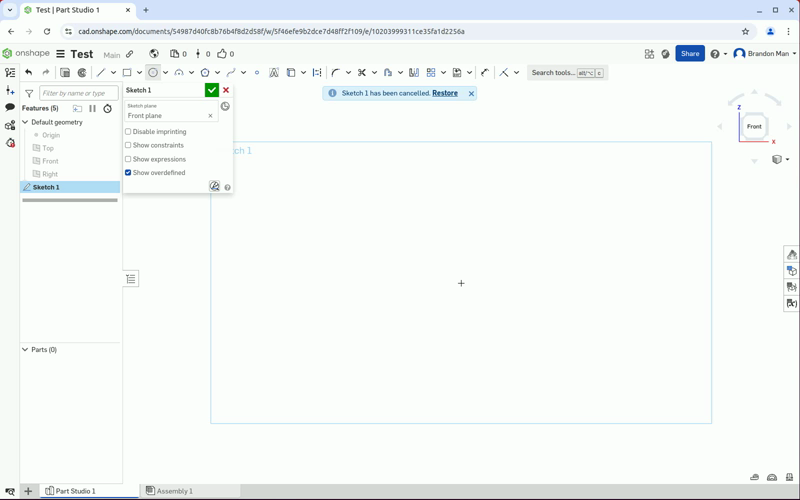
key_up(shift)
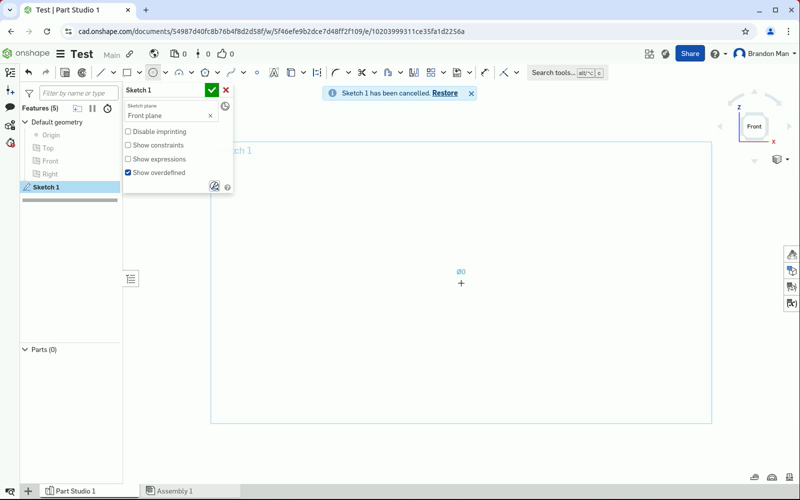
mouse_move(482, 282)
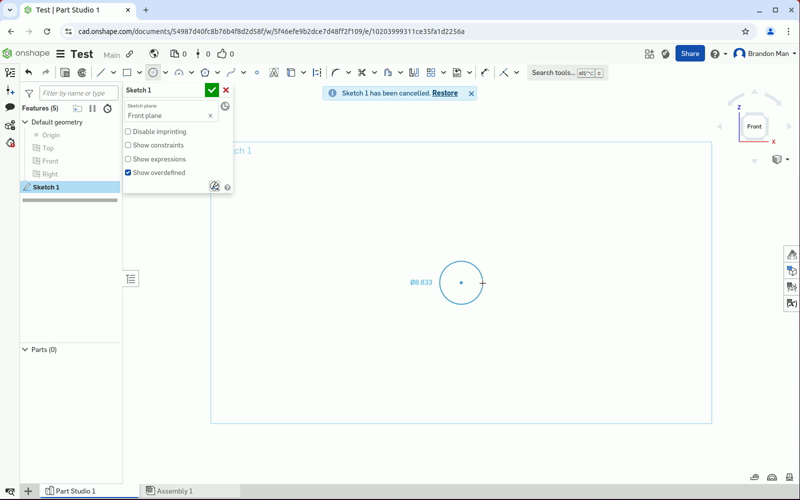
click(482, 282)
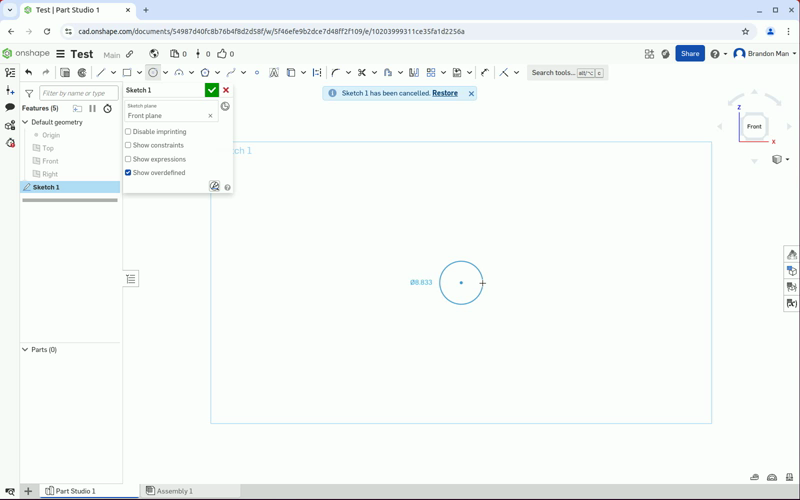
key(esc)
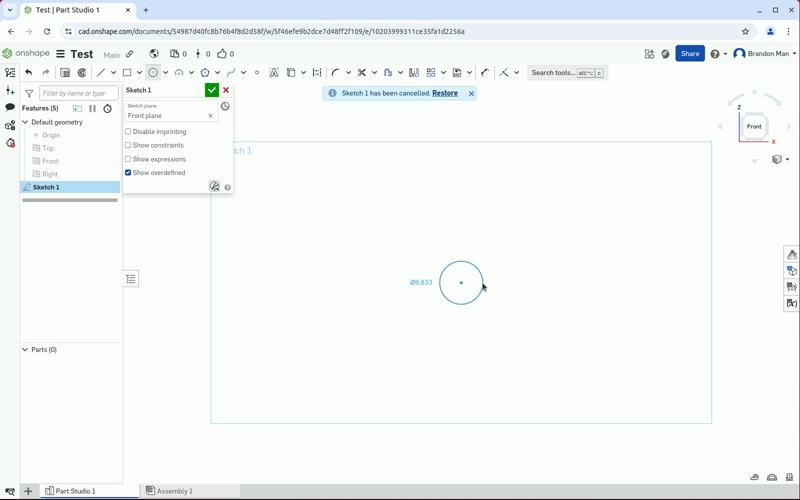
mouse_move(470, 266)
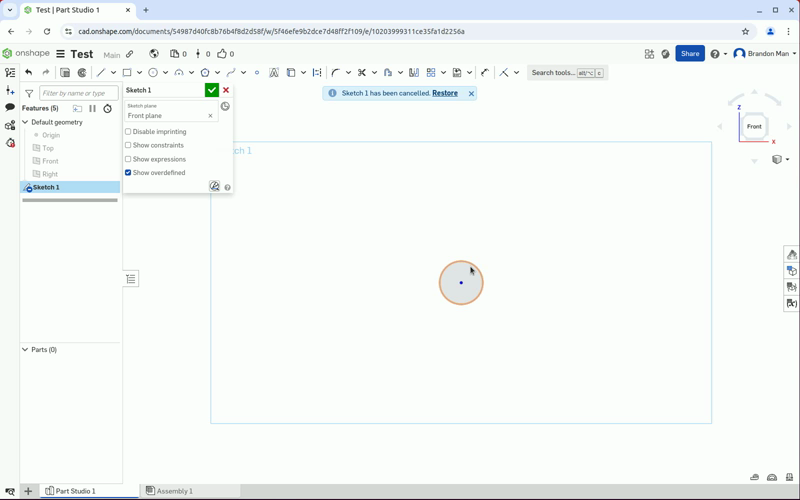
scroll(6)
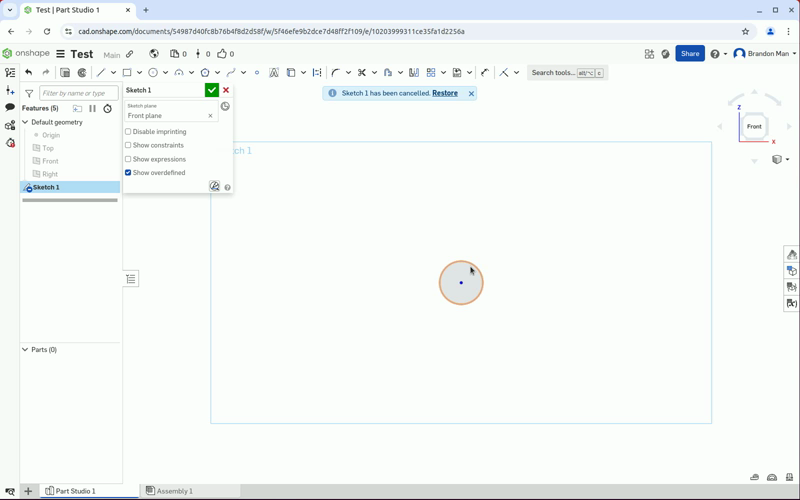
scroll(6)
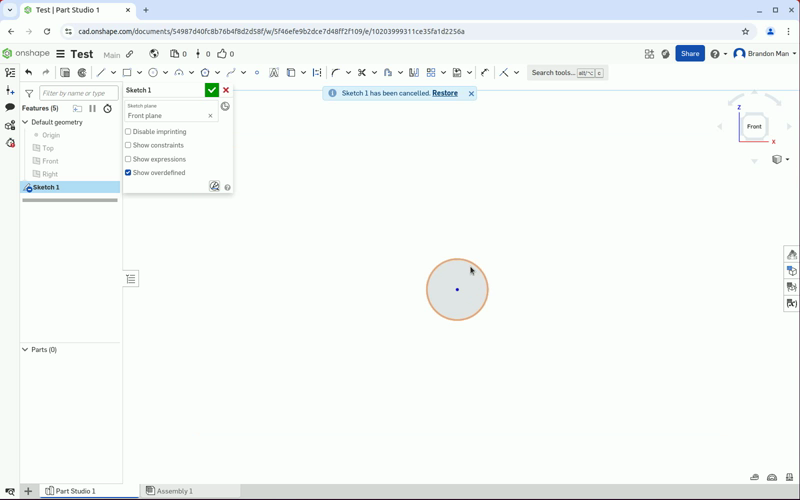
scroll(6)
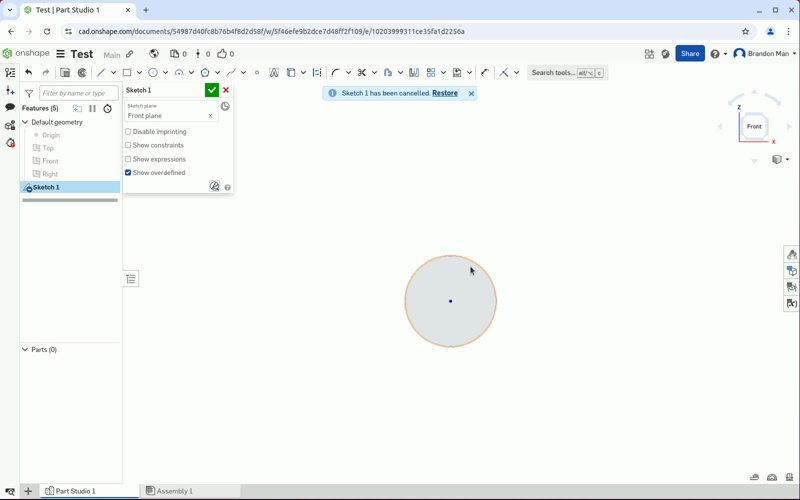
scroll(6)
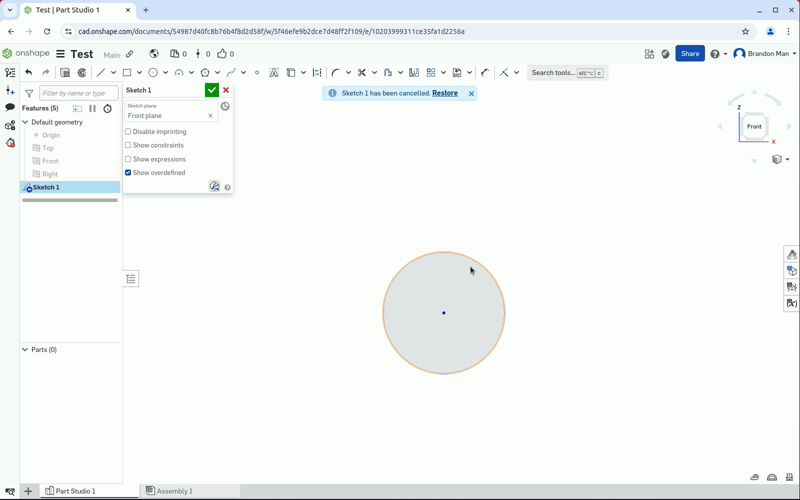
scroll(6)
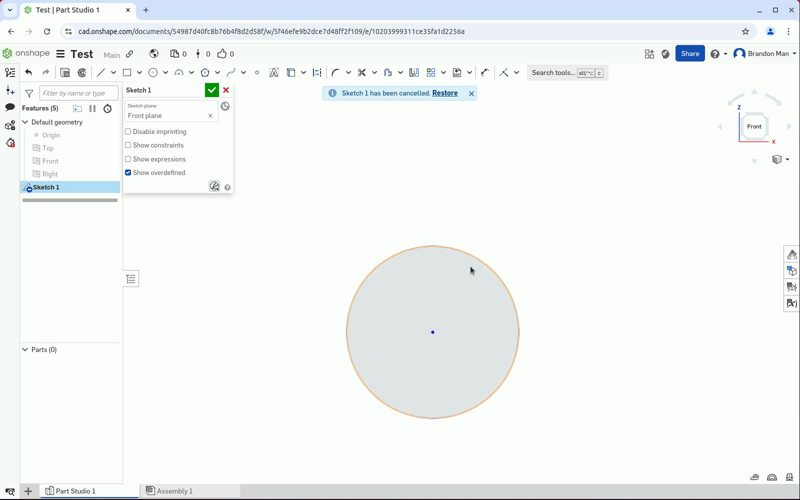
scroll(6)
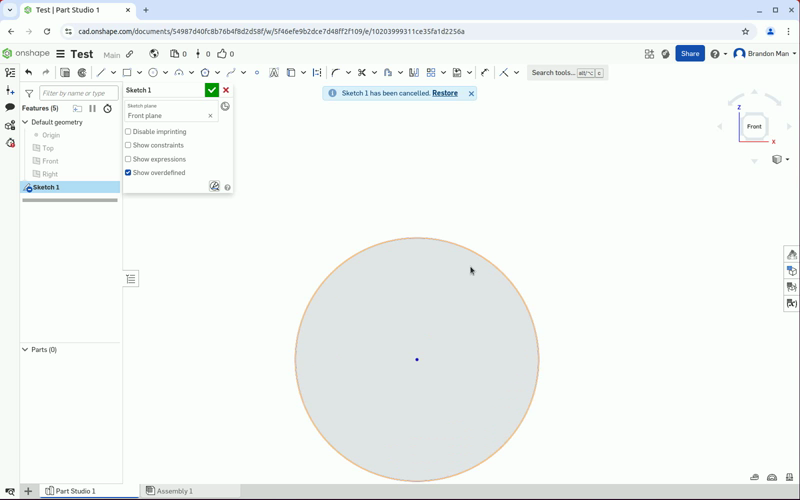
scroll(6)
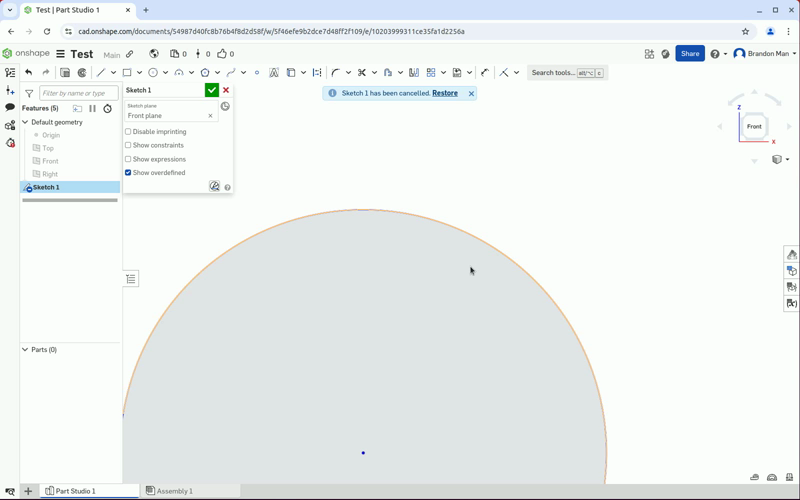
click(470, 266)
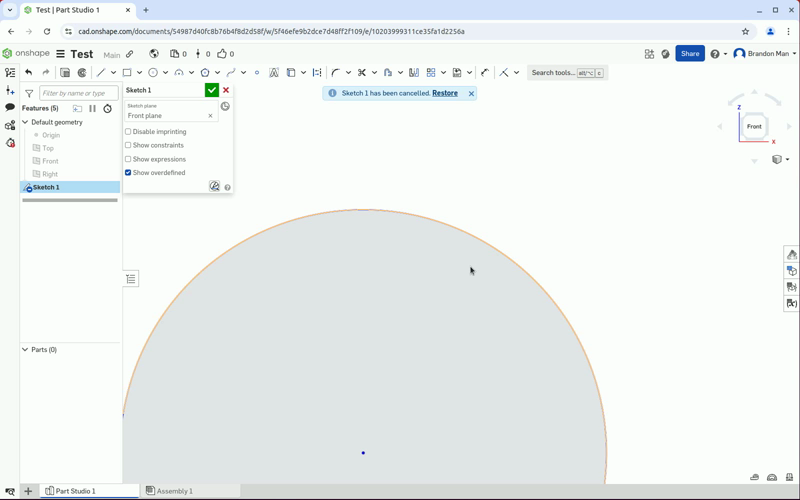
scroll(-6)
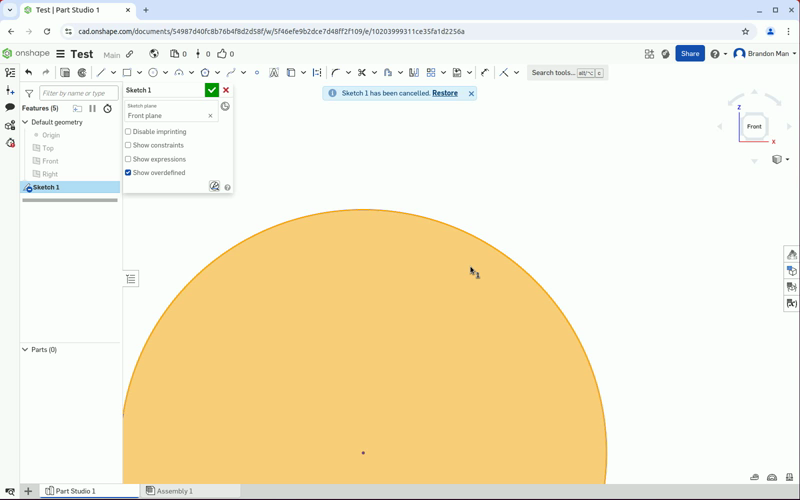
scroll(-6)
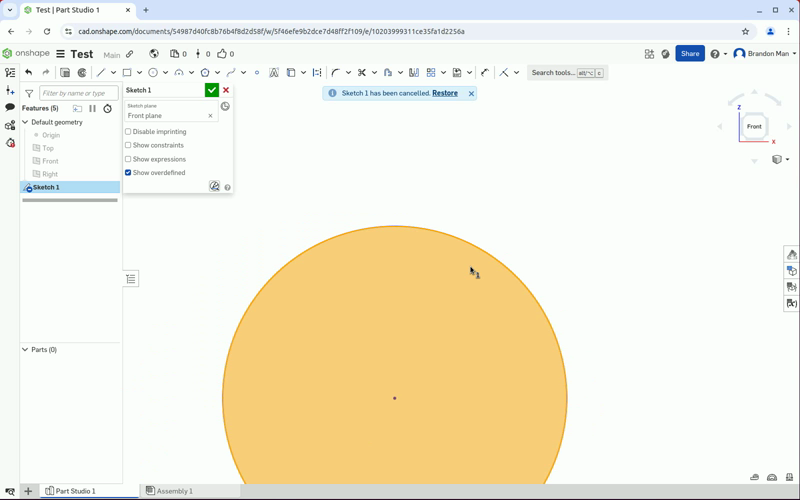
scroll(-6)
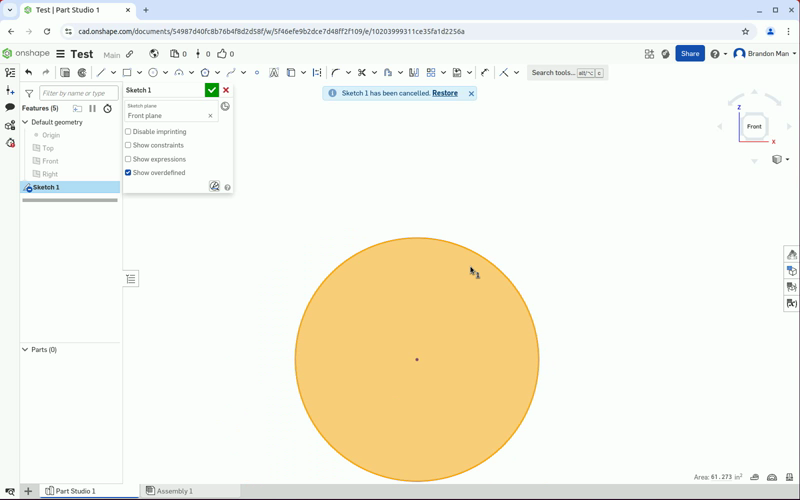
scroll(-6)
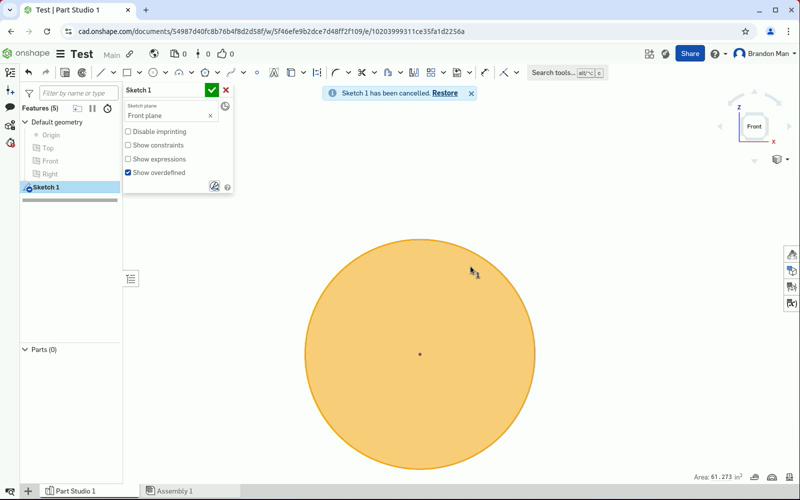
scroll(-6)
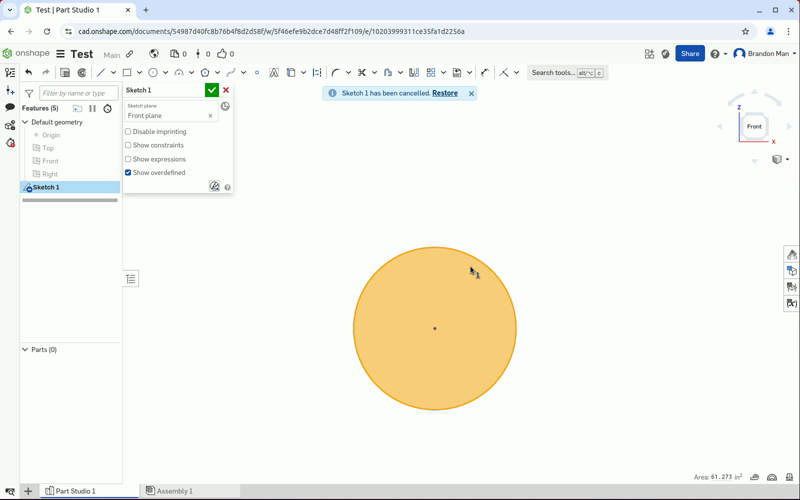
scroll(-6)
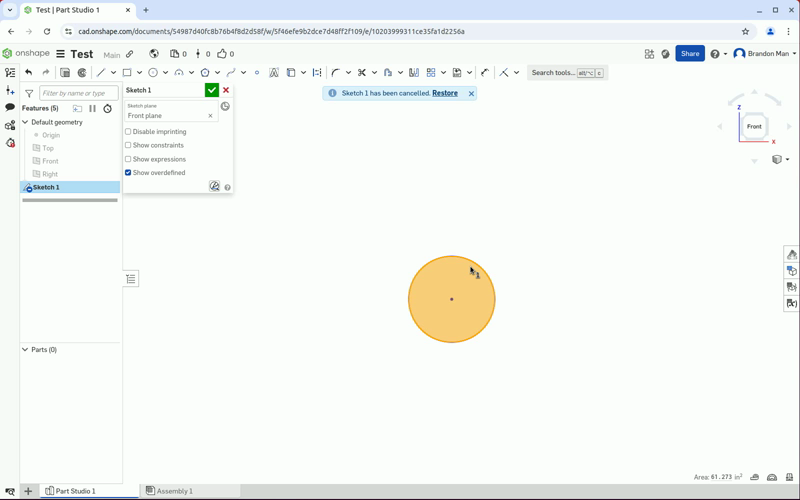
scroll(-6)
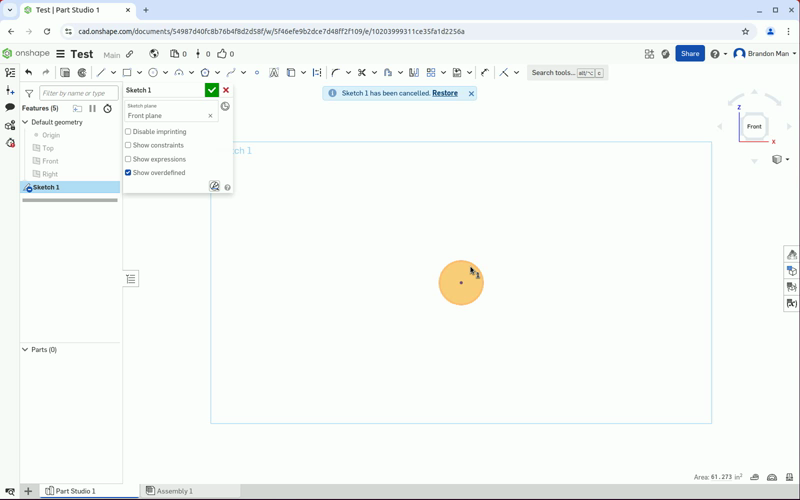
mouse_move(73, 352)
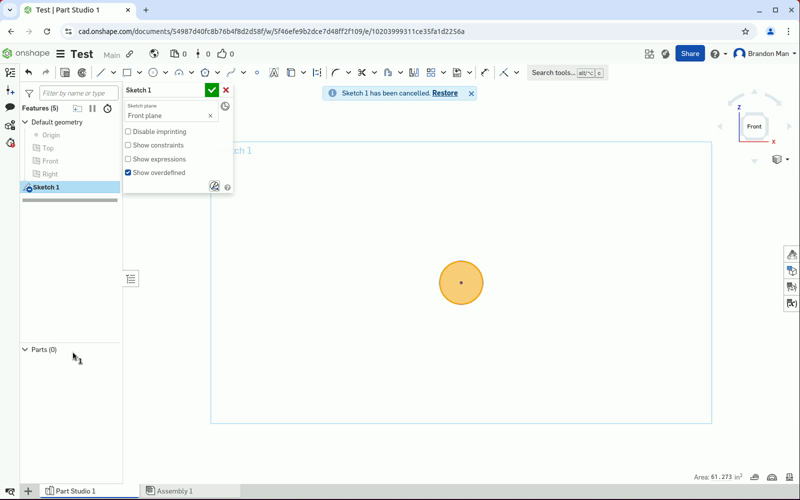
key(shift+y)
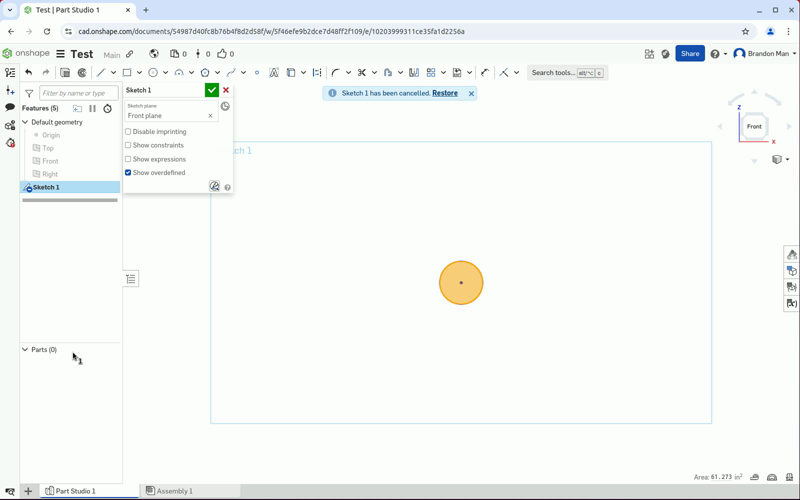
key(shift+e)
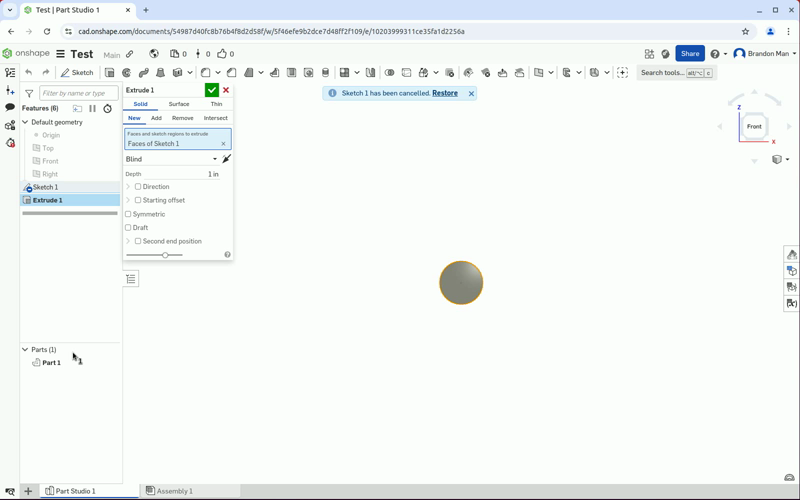
mouse_move(143, 106)
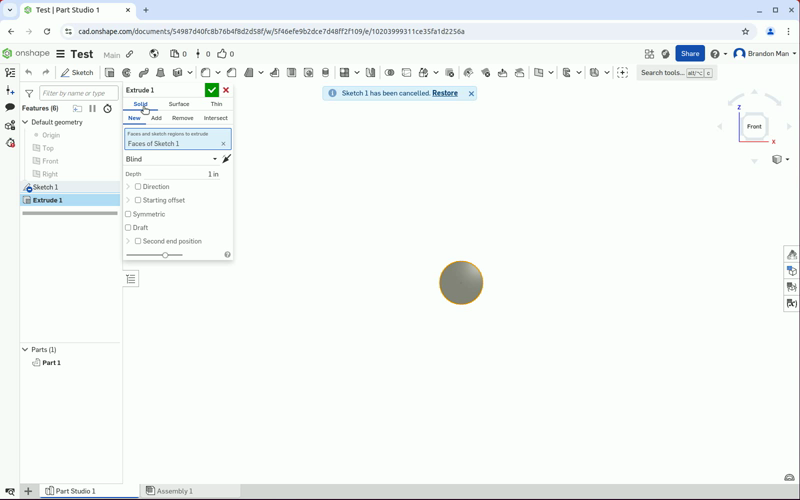
click(143, 106)
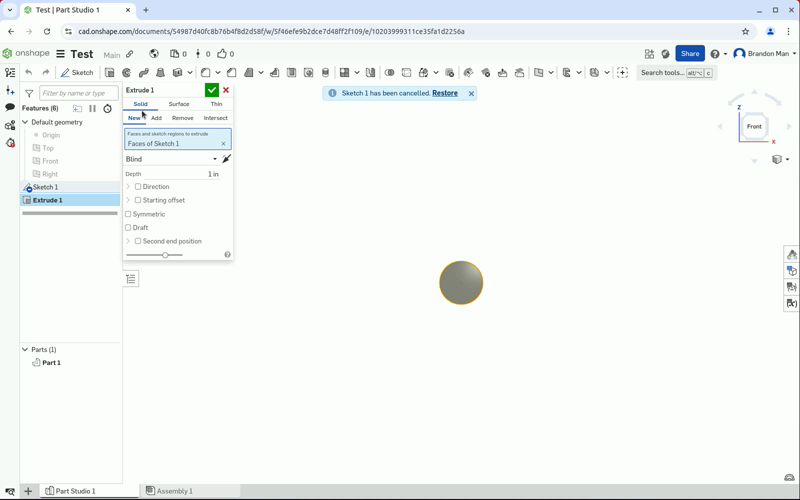
mouse_move(137, 120)
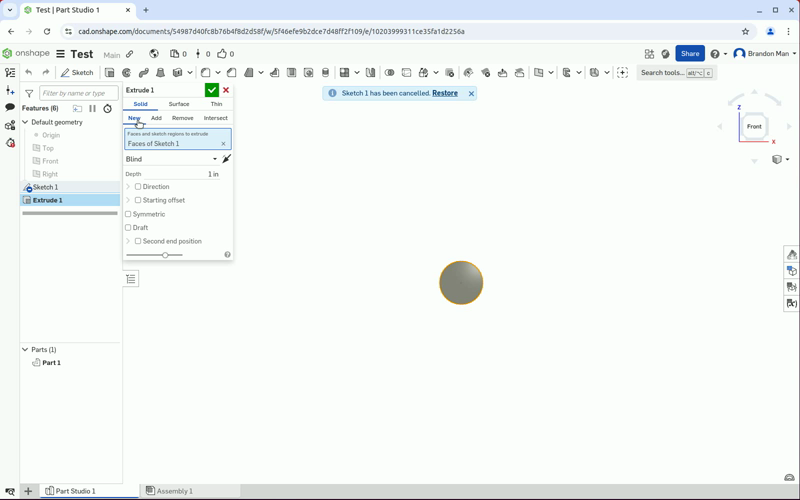
click(137, 120)
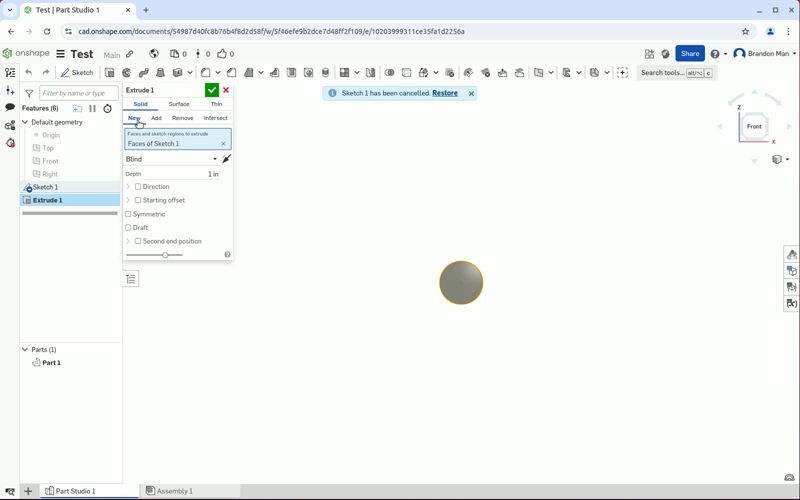
key(tab, 4)
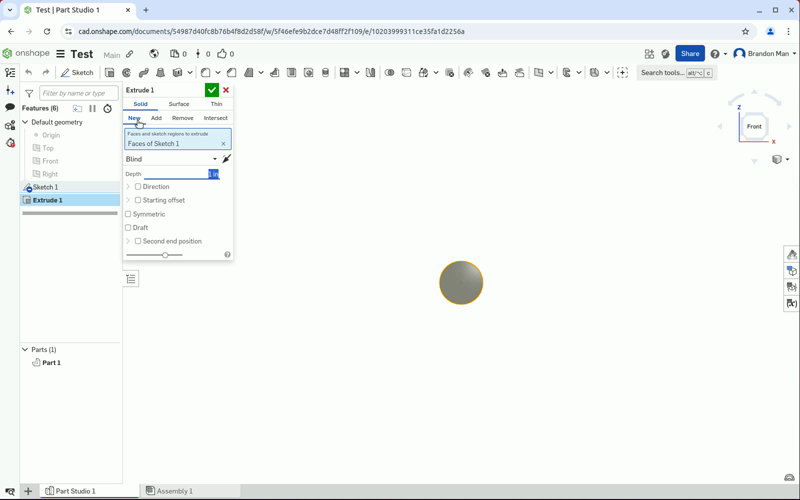
text(11.554)
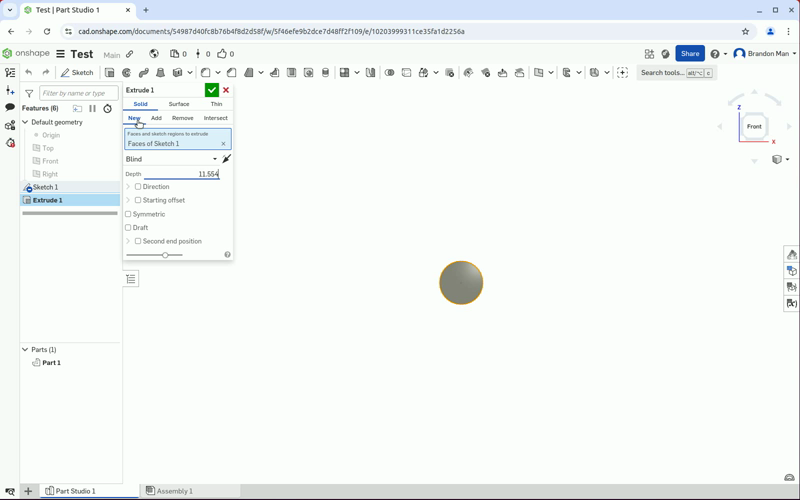
key(enter)
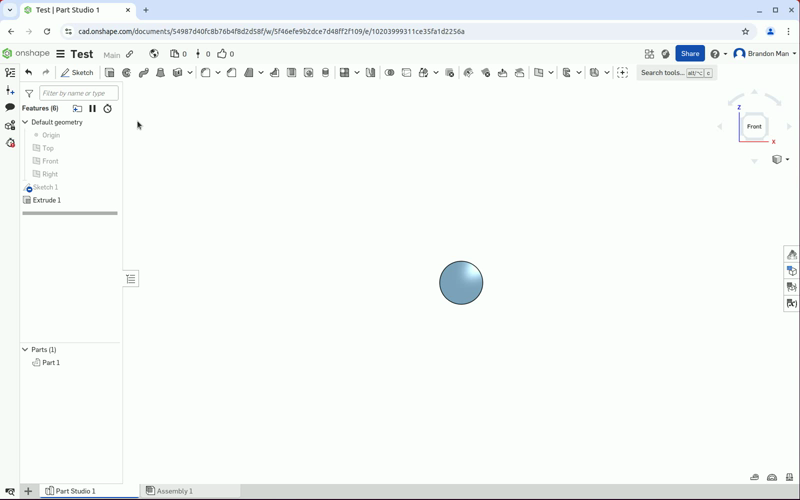
key(shift+h)
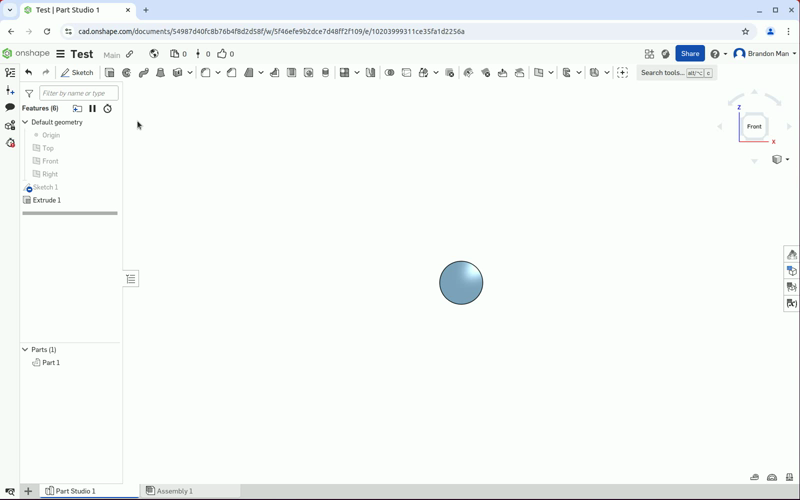
key(shift+h)
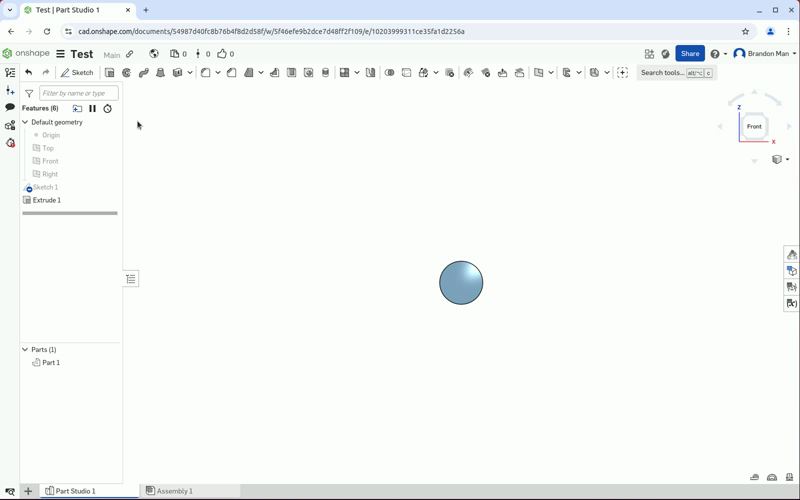
mouse_move(73, 189)
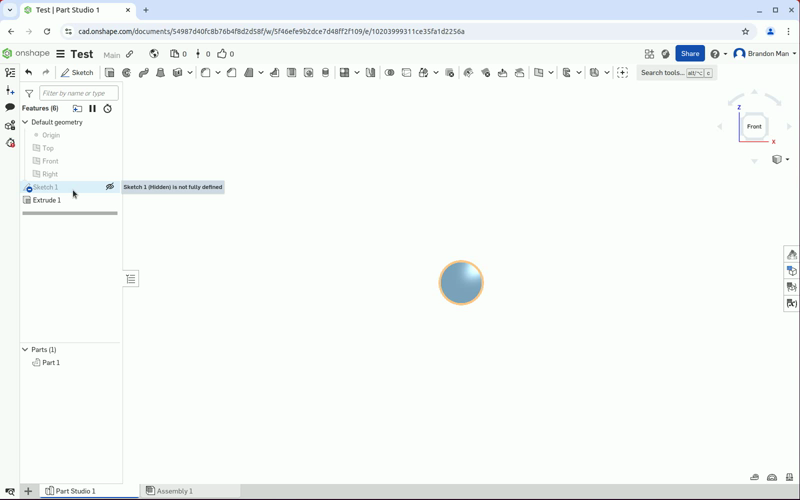
click(73, 189)
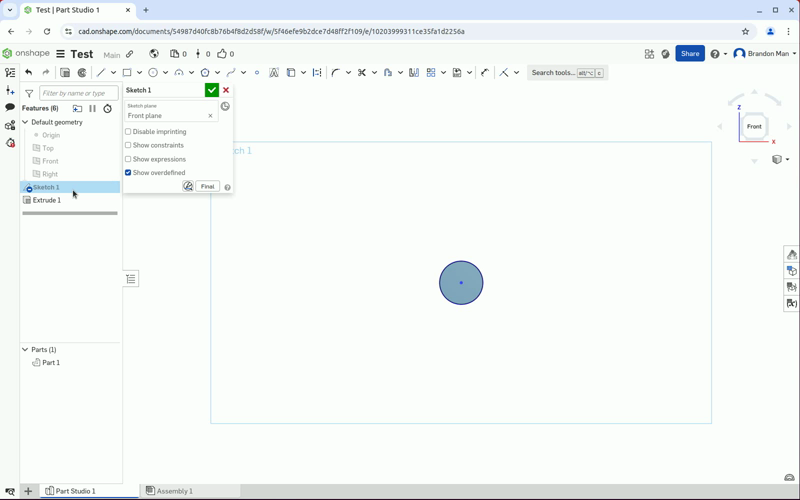
mouse_move(229, 92)
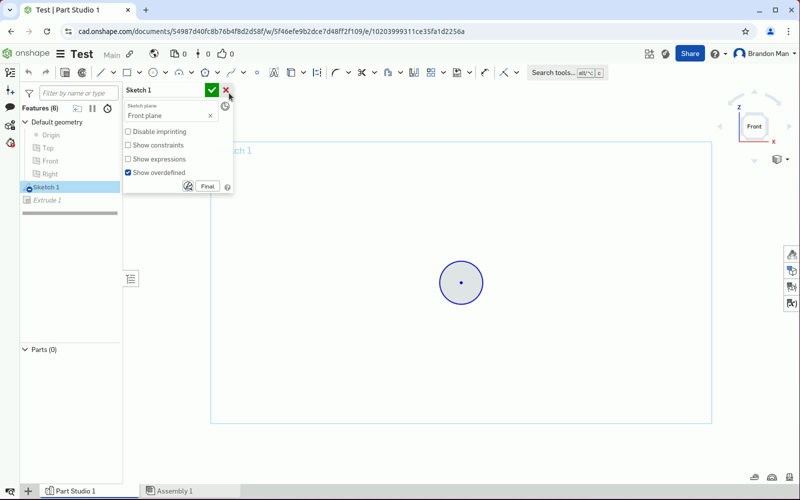
click(229, 92)
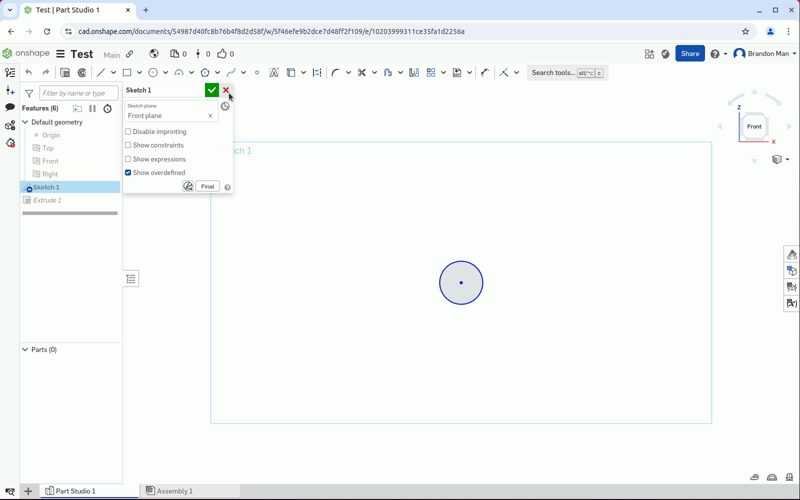
key(shift+s)
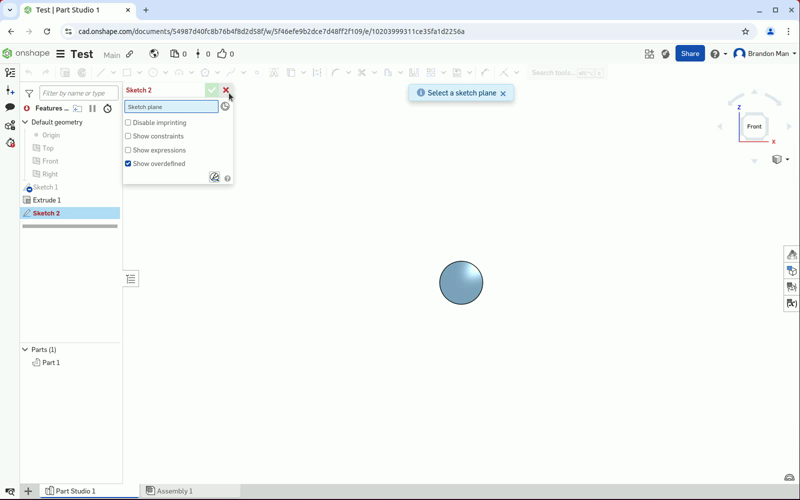
mouse_move(73, 163)
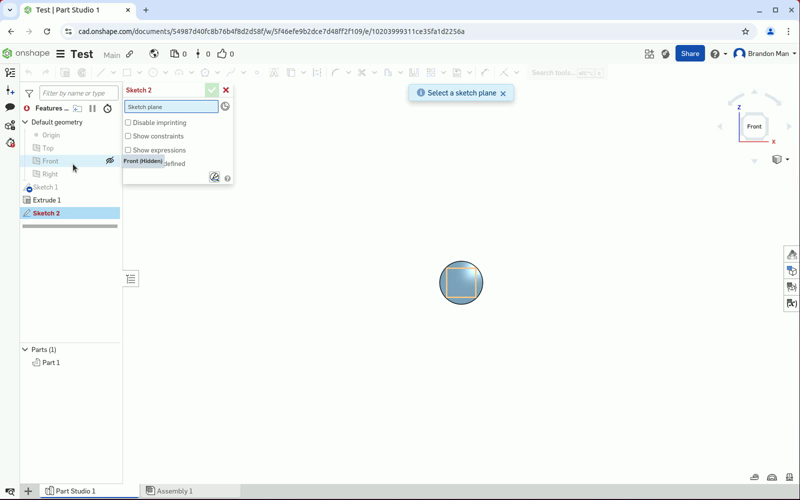
click(73, 163)
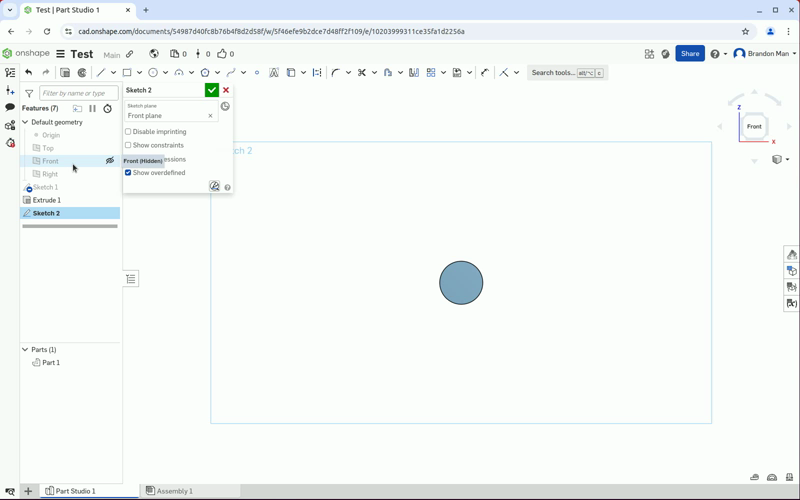
mouse_move(73, 352)
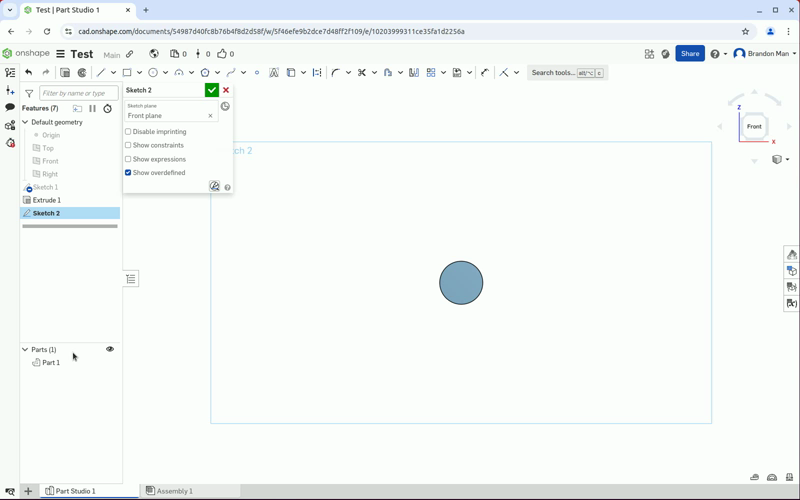
key(y)
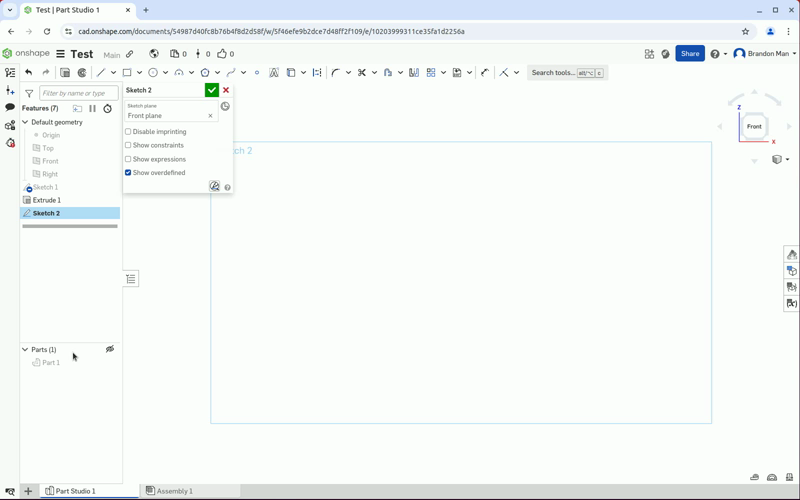
key(c)
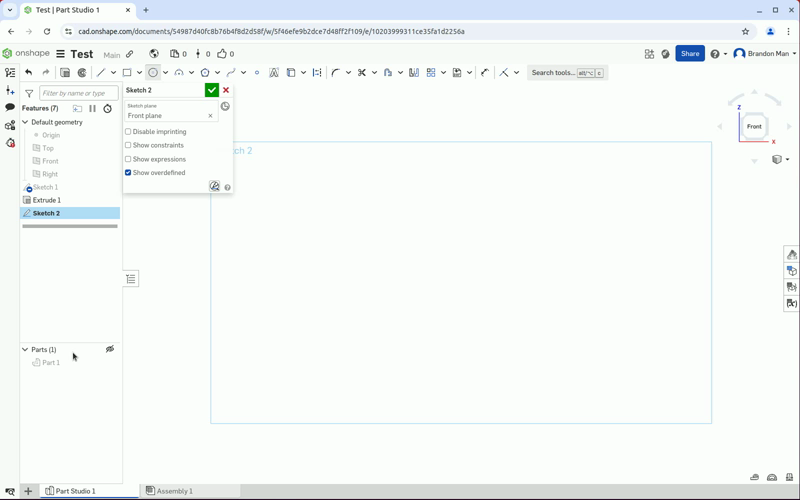
key_down(shift)
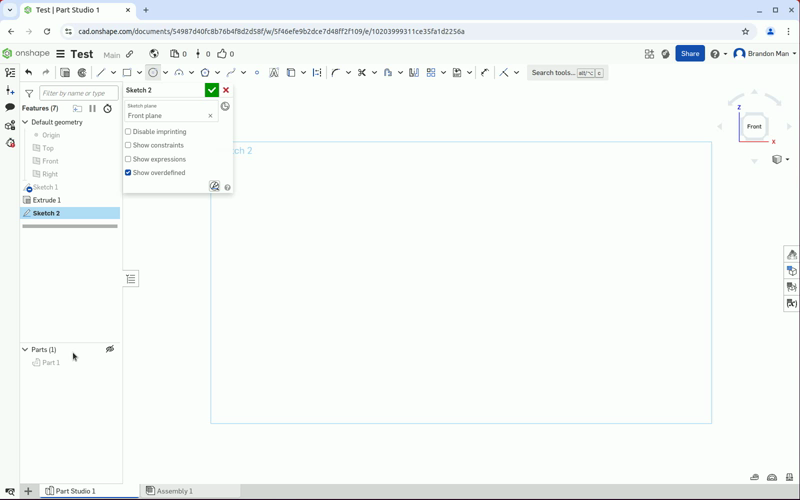
mouse_move(461, 282)
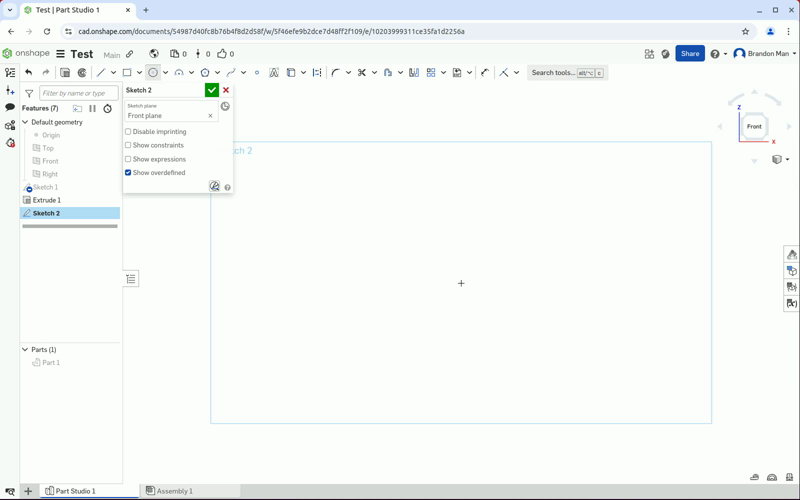
click(461, 282)
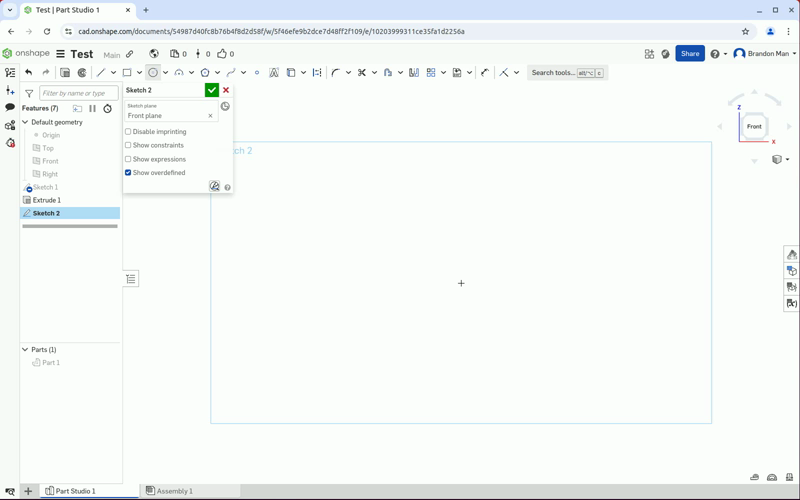
key_up(shift)
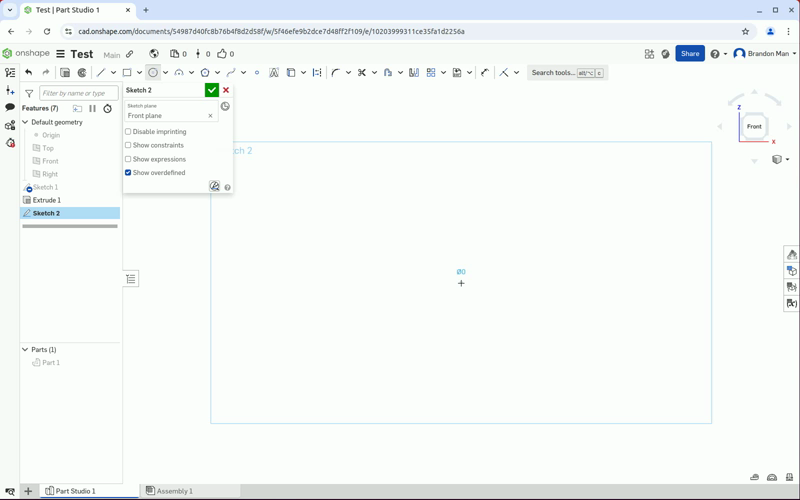
mouse_move(479, 282)
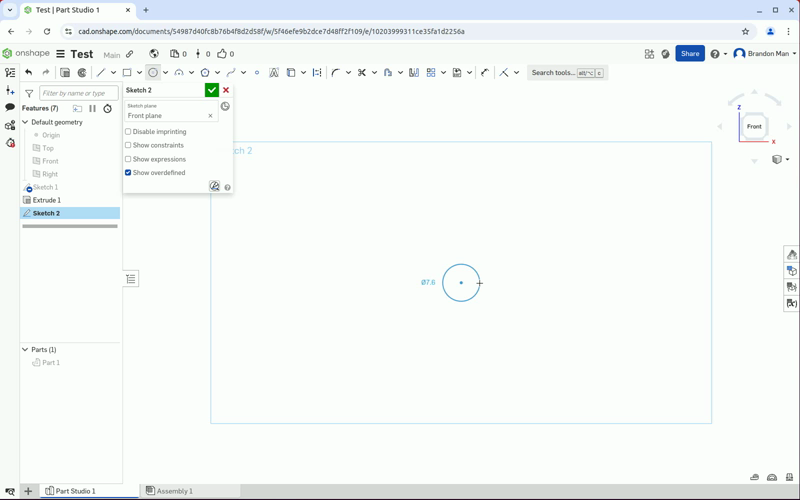
click(479, 282)
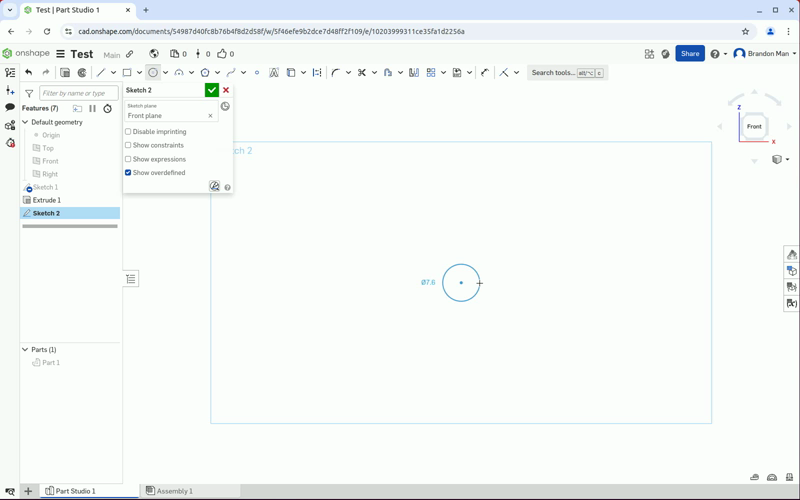
key(esc)
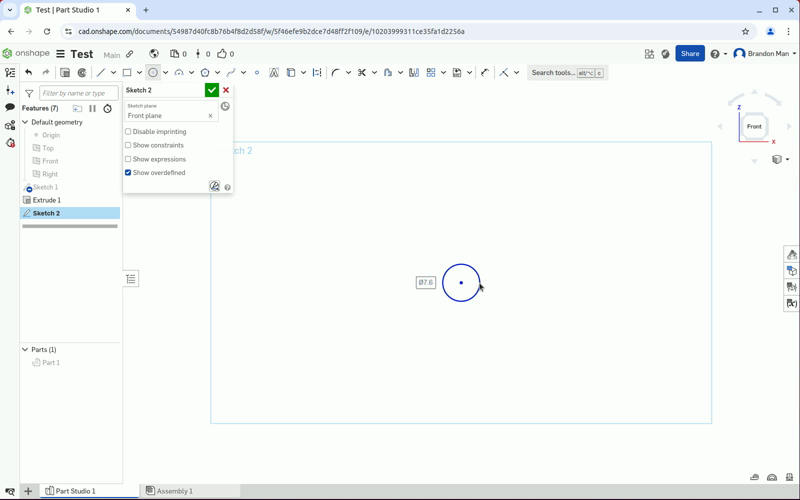
mouse_move(464, 273)
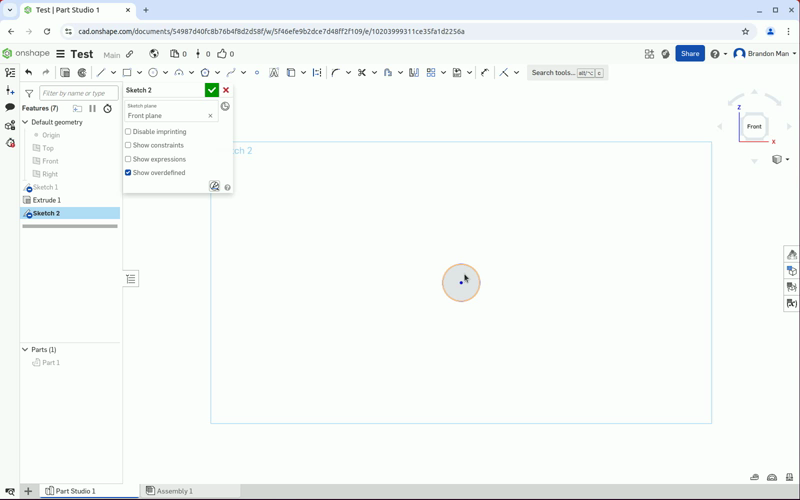
scroll(6)
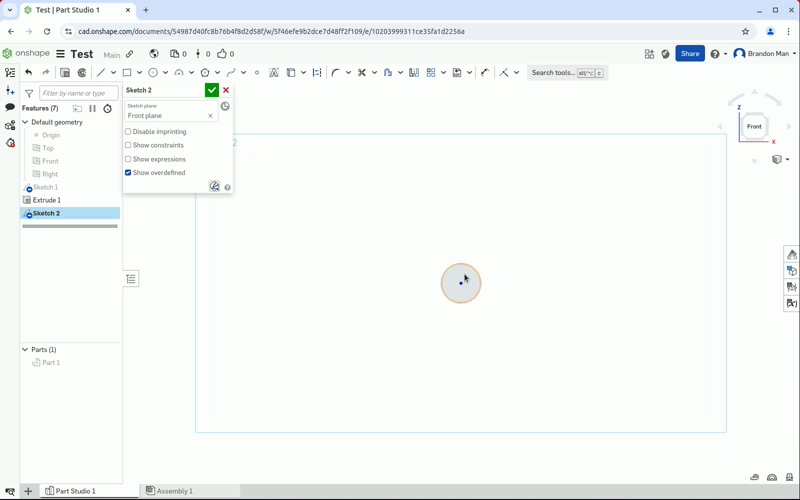
scroll(6)
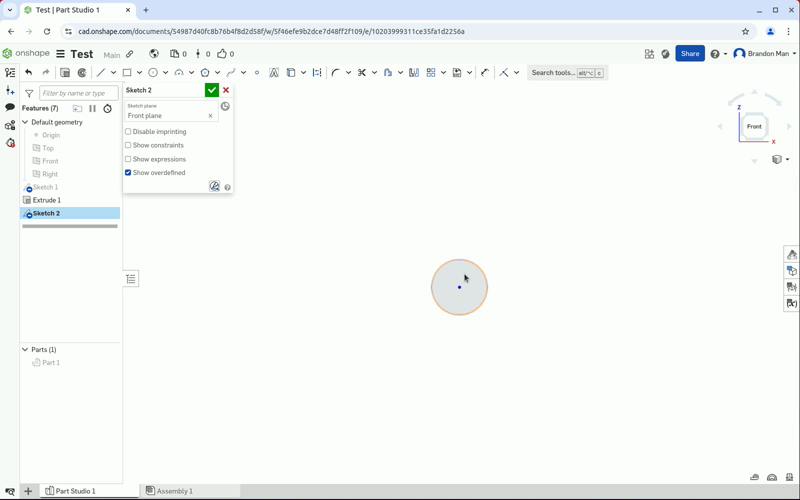
scroll(6)
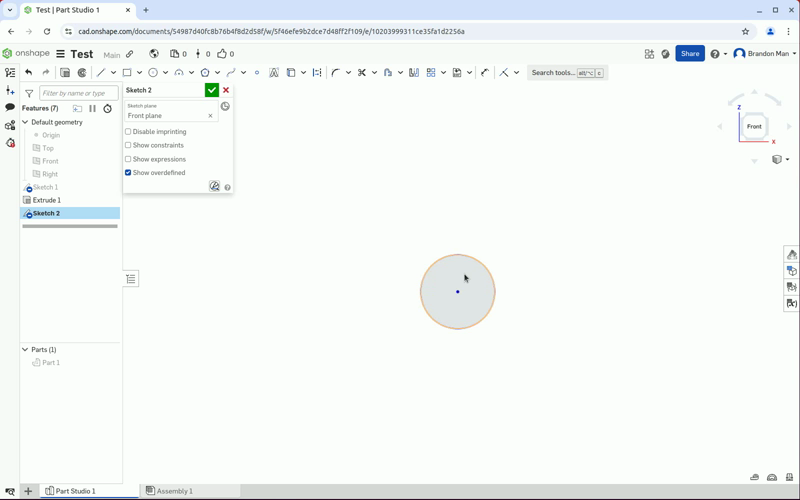
scroll(6)
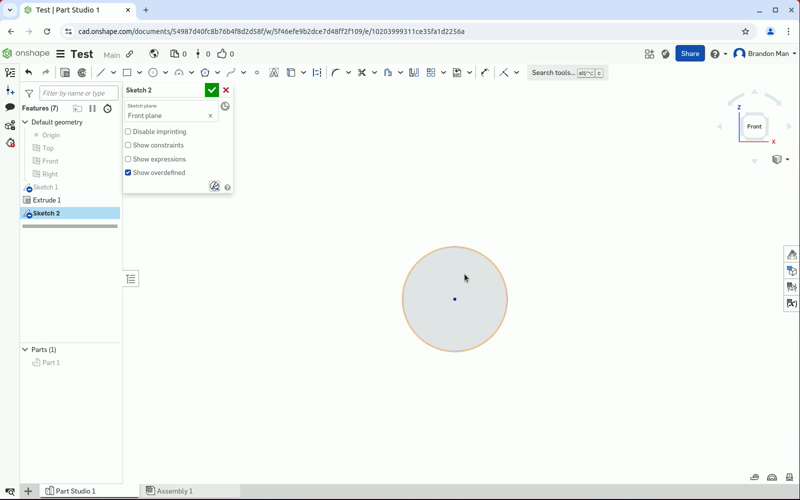
scroll(6)
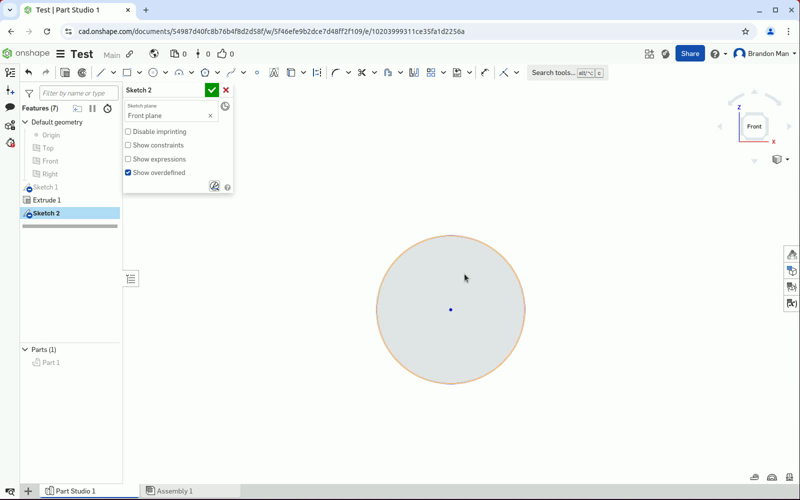
scroll(6)
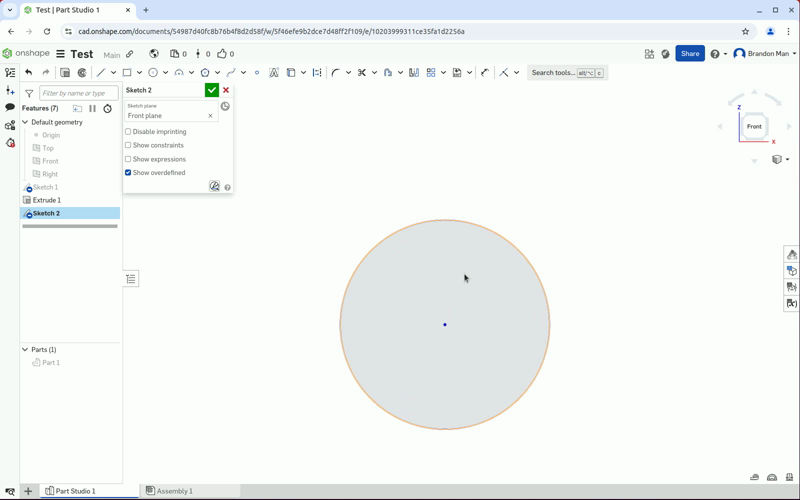
scroll(6)
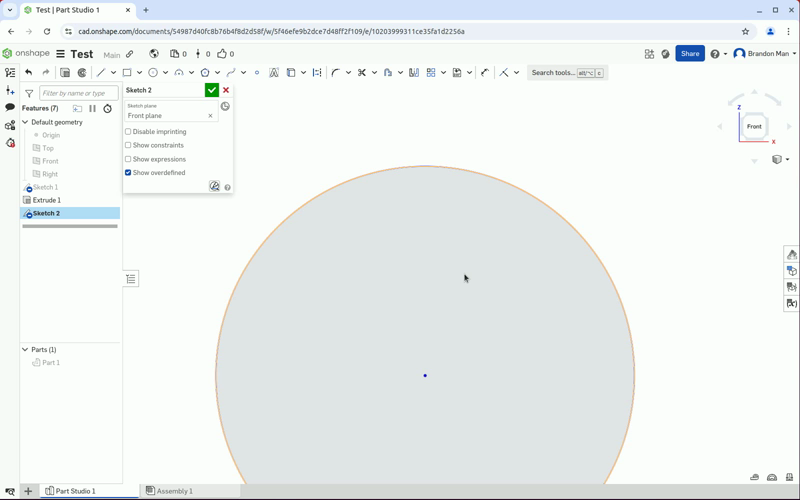
click(464, 273)
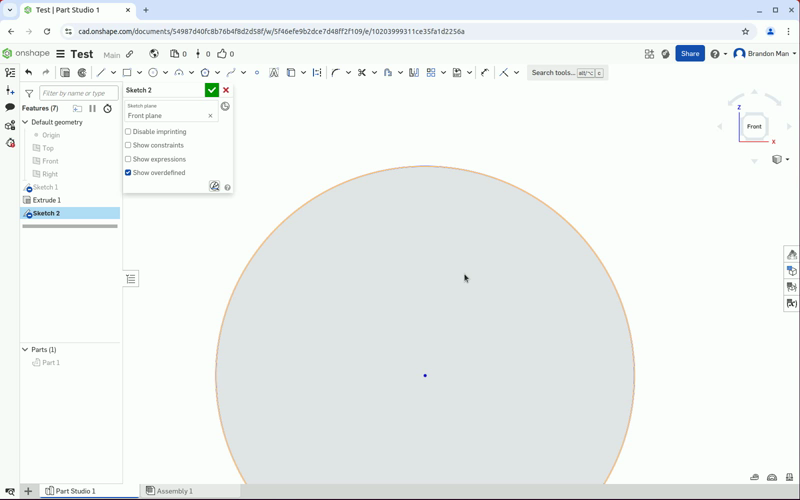
scroll(-6)
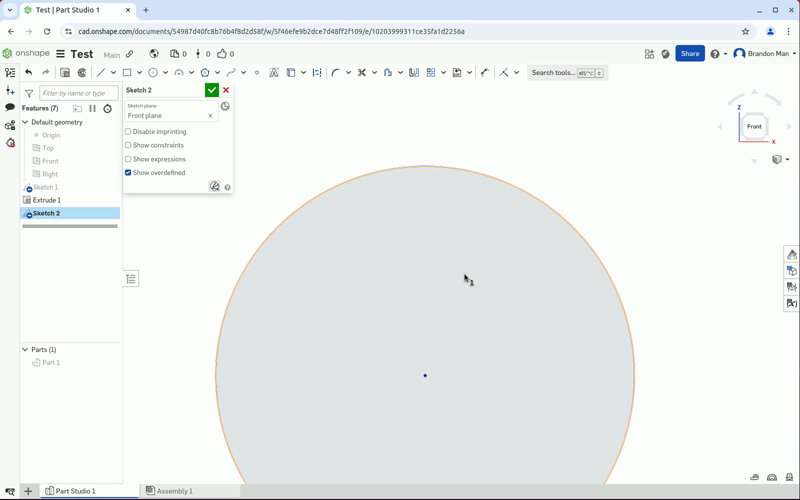
scroll(-6)
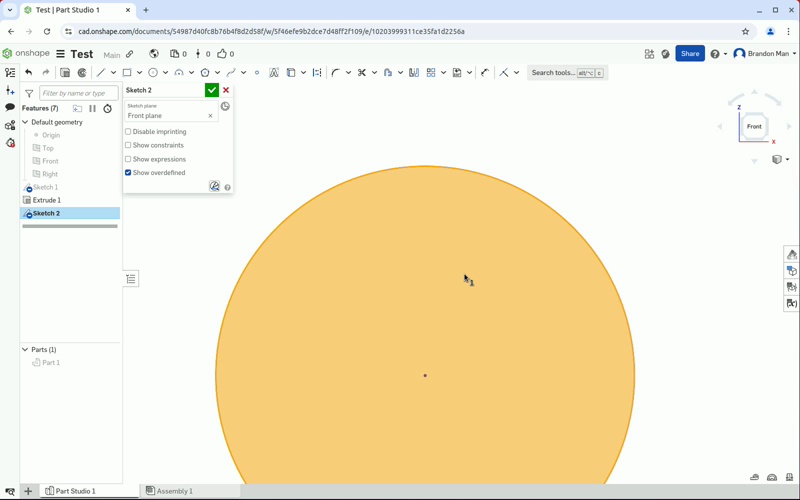
scroll(-6)
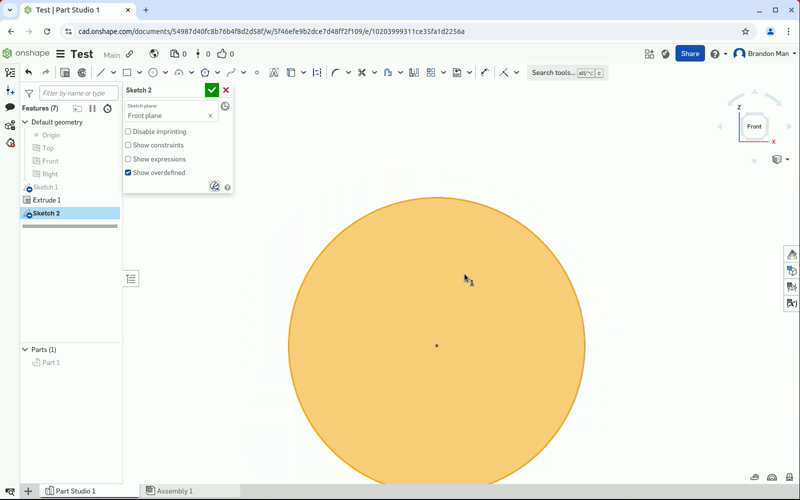
scroll(-6)
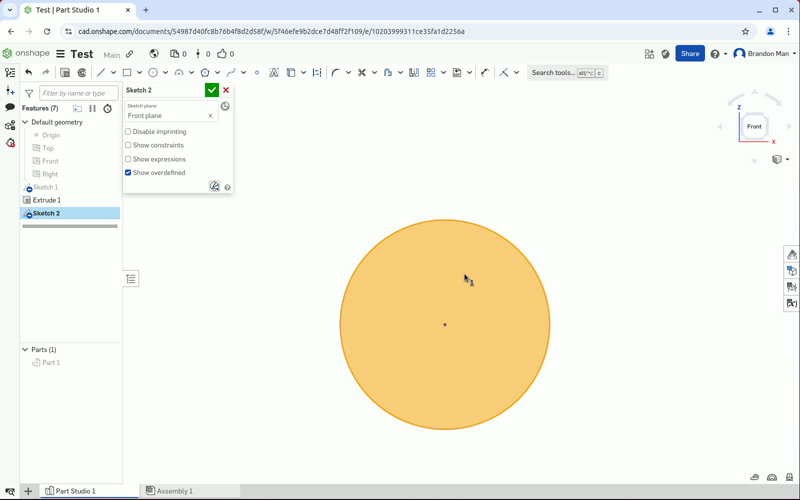
scroll(-6)
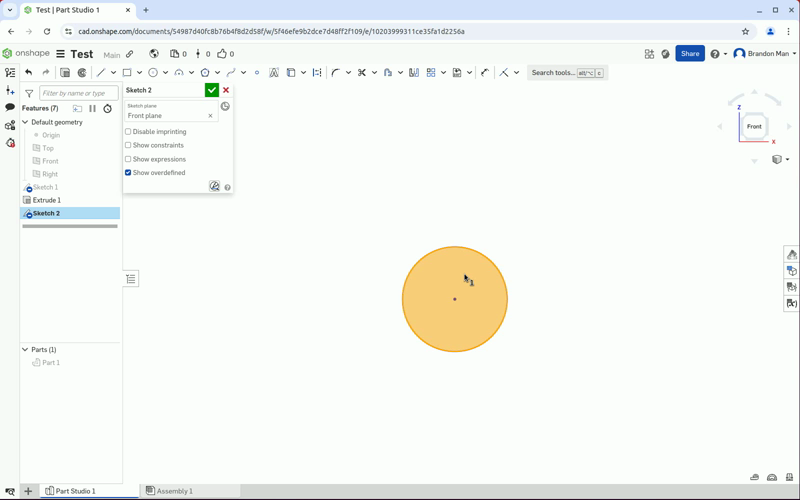
scroll(-6)
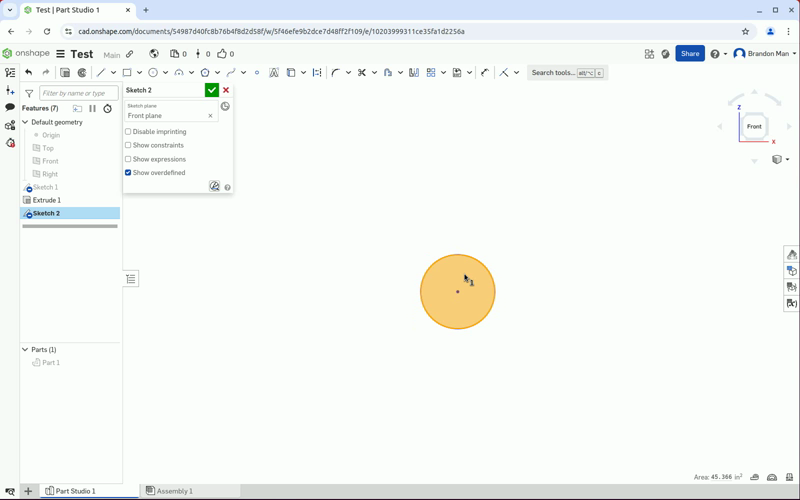
scroll(-6)
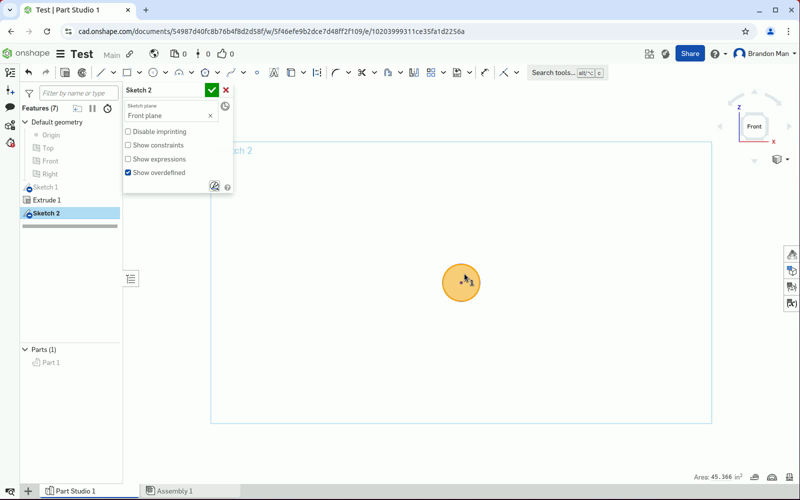
mouse_move(73, 352)
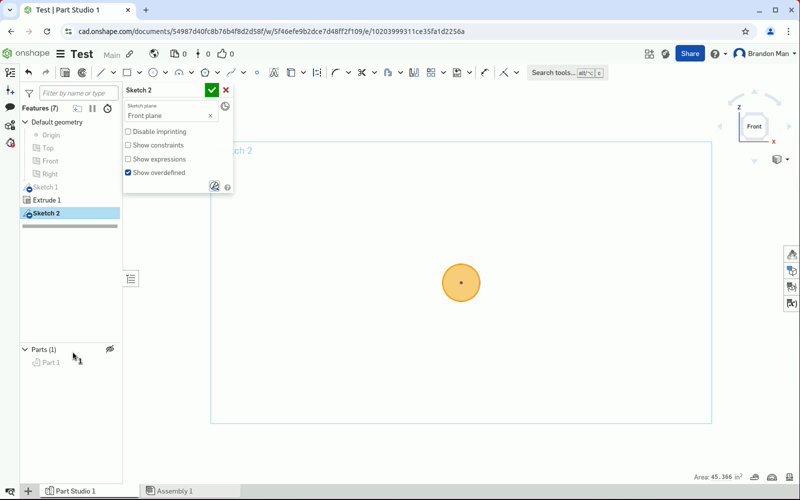
key(shift+y)
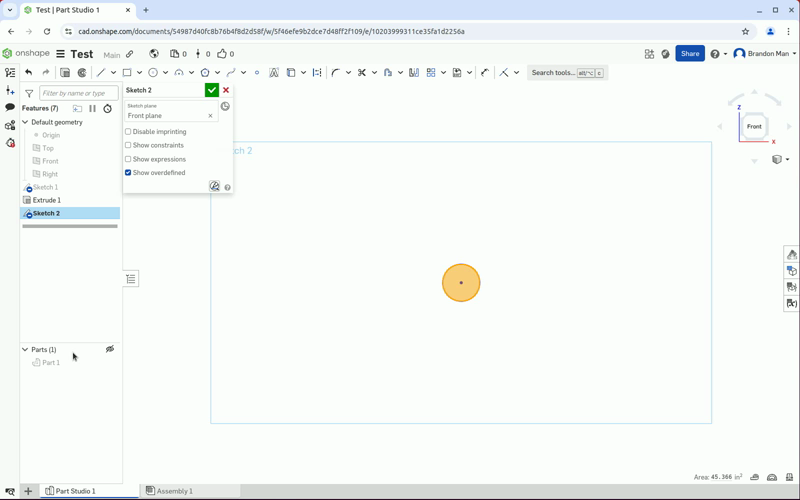
key(shift+e)
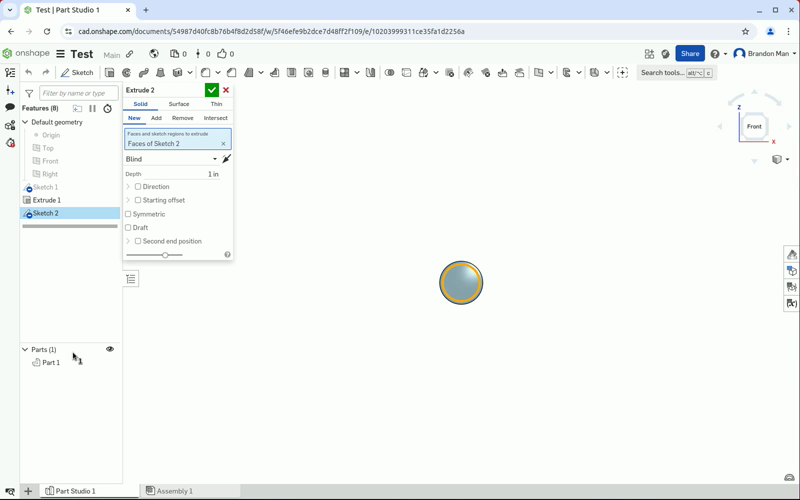
mouse_move(143, 106)
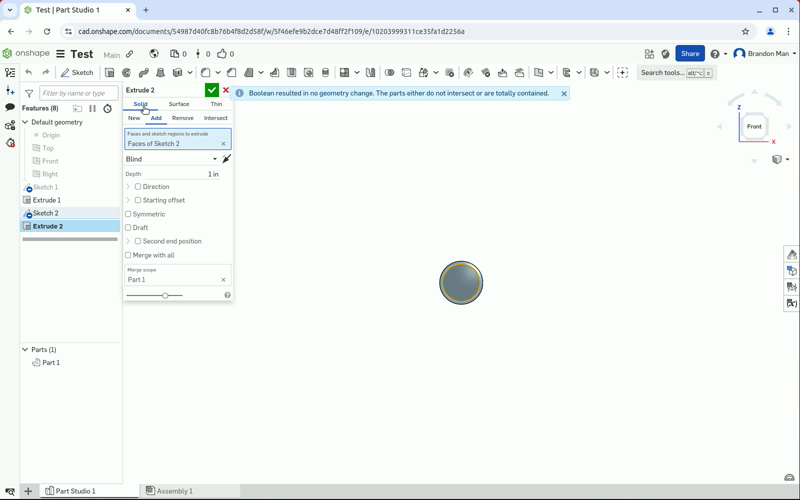
click(143, 106)
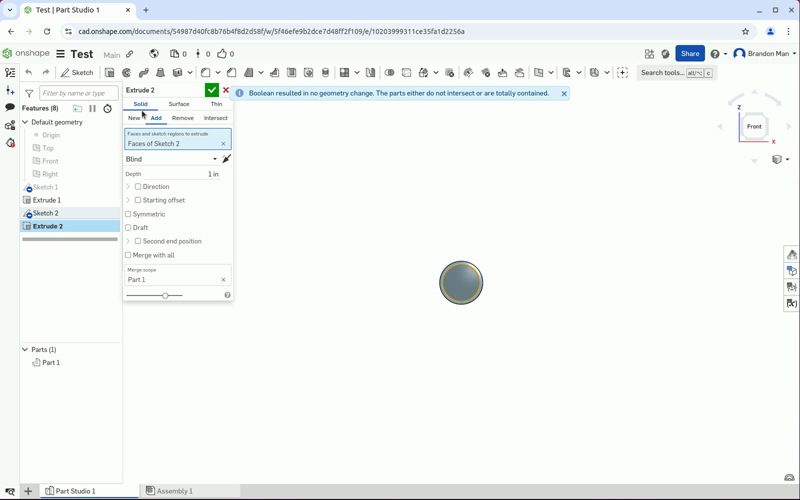
mouse_move(137, 120)
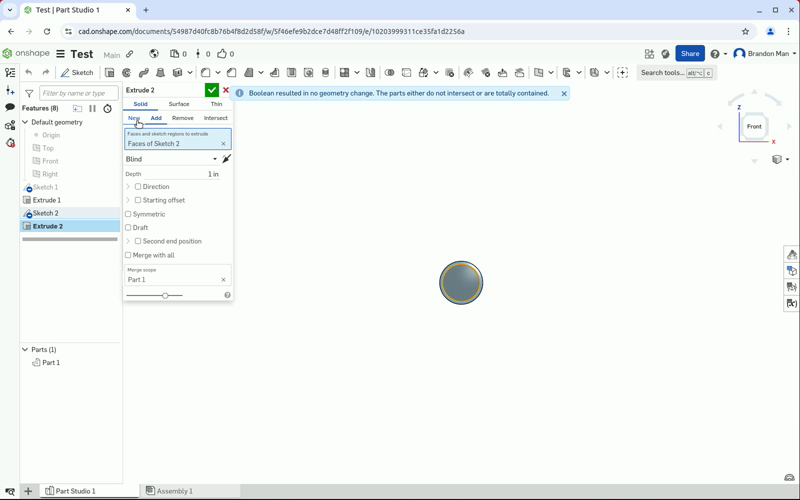
click(137, 120)
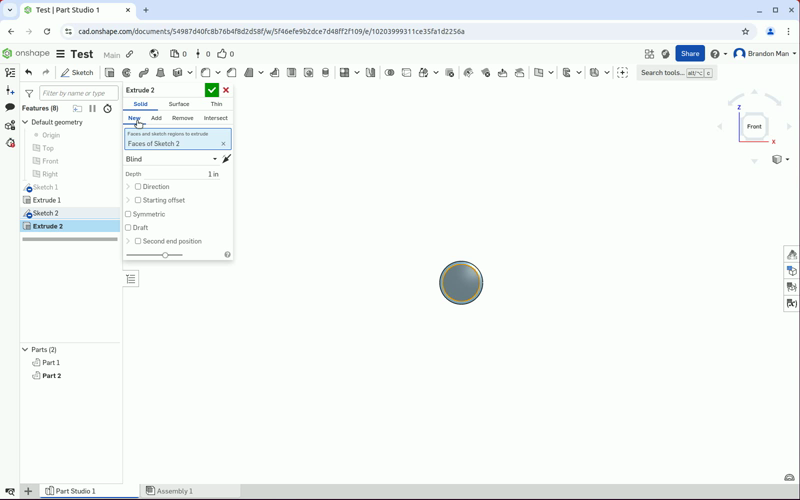
key(tab, 4)
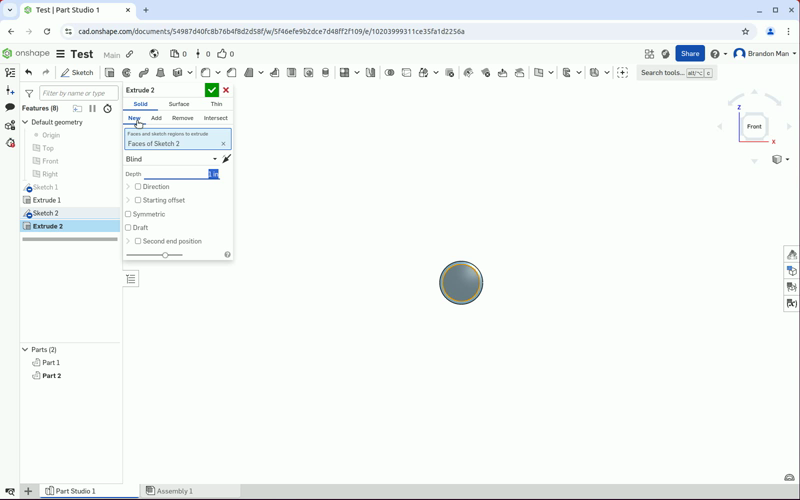
text(23.108)
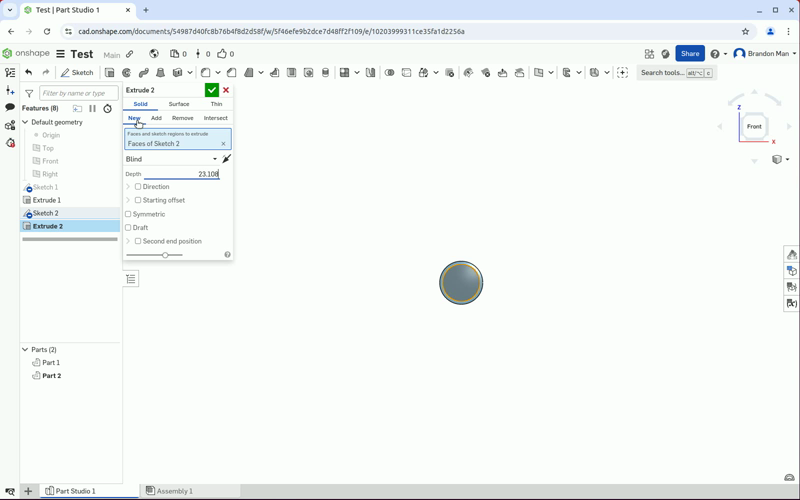
key(enter)
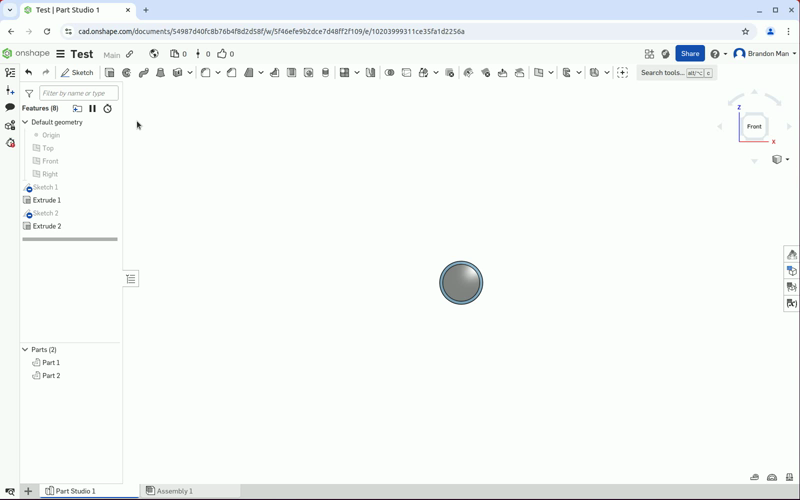
key(shift+h)
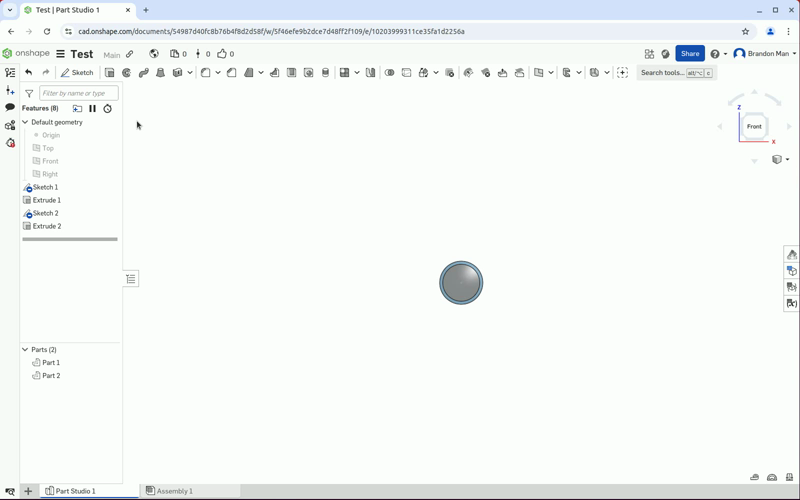
key(shift+h)
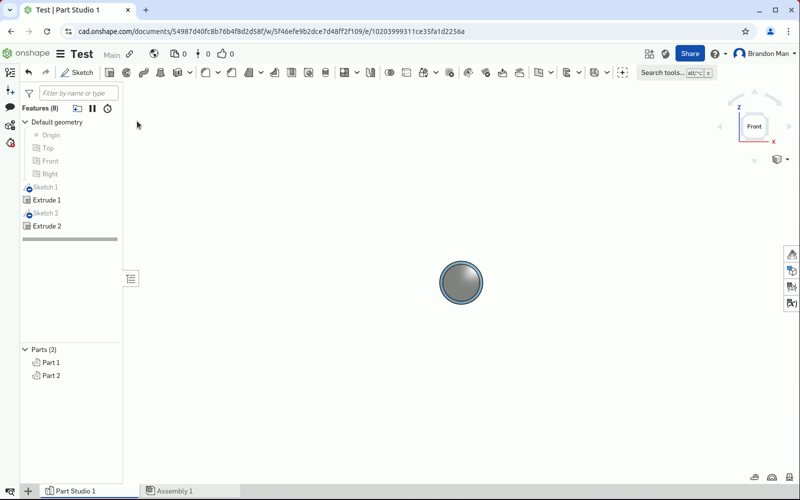
mouse_move(73, 189)
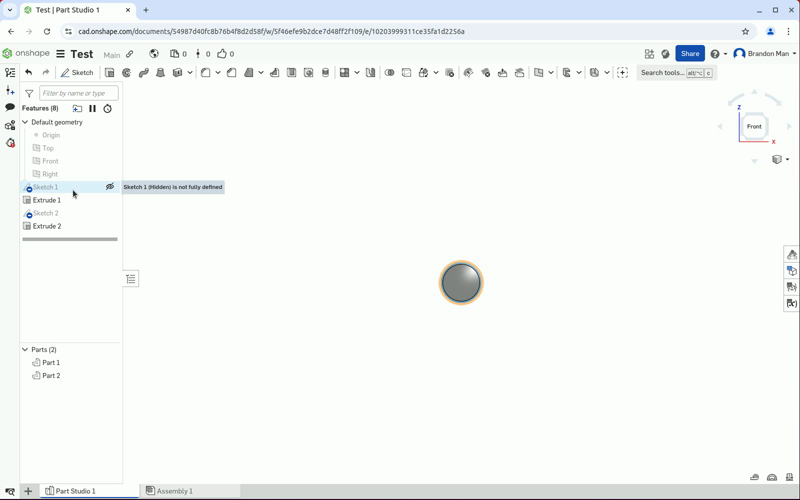
click(73, 189)
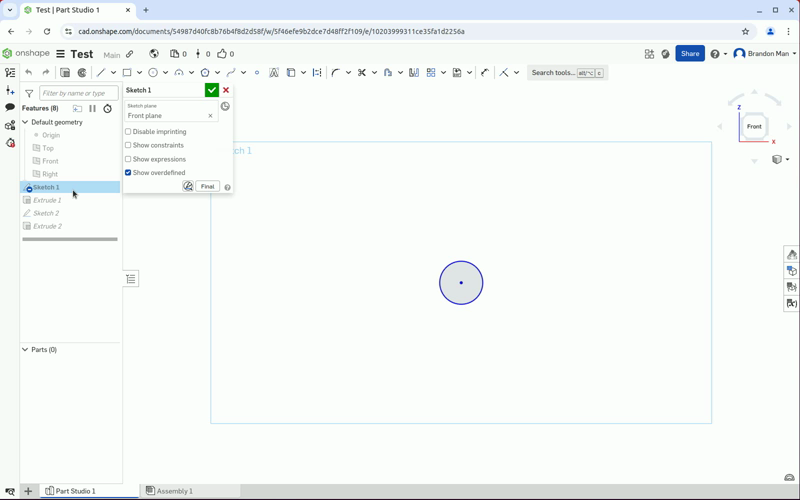
mouse_move(229, 92)
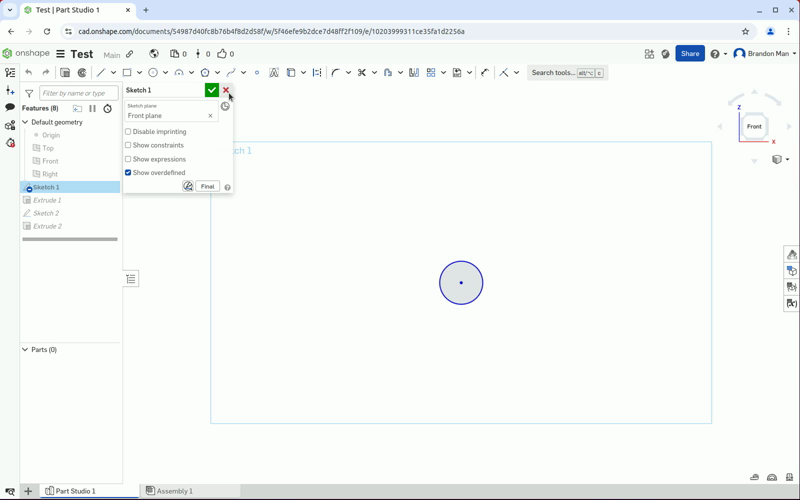
click(229, 92)
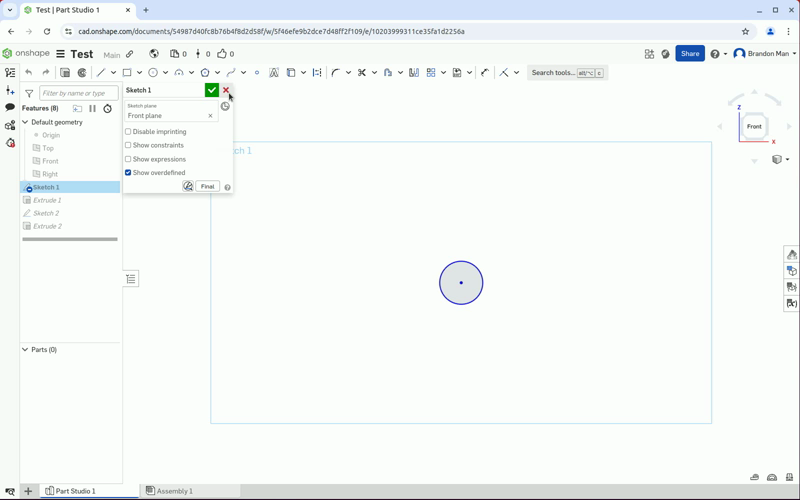
key(shift+s)
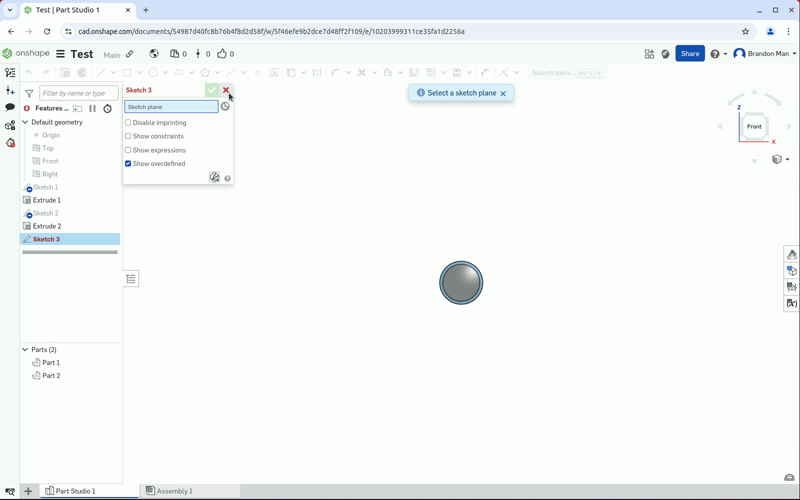
mouse_move(73, 163)
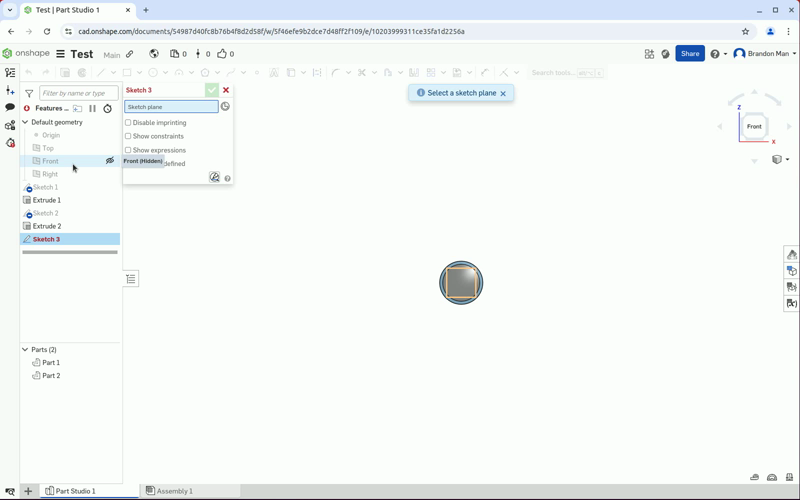
click(73, 163)
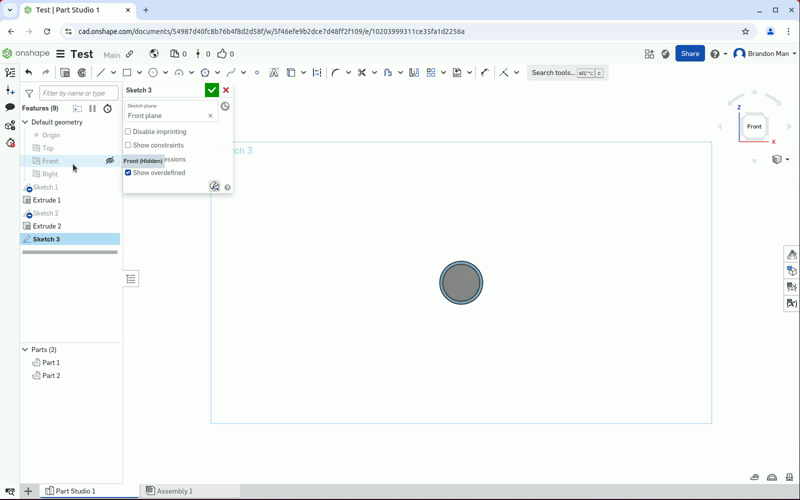
mouse_move(73, 352)
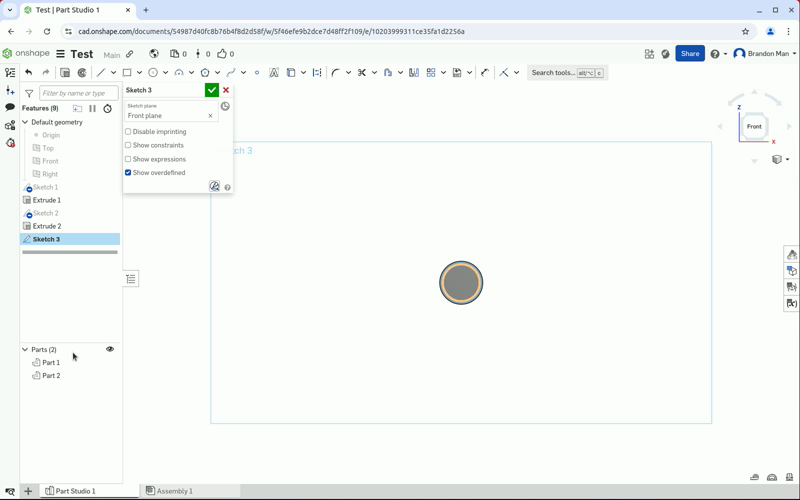
key(y)
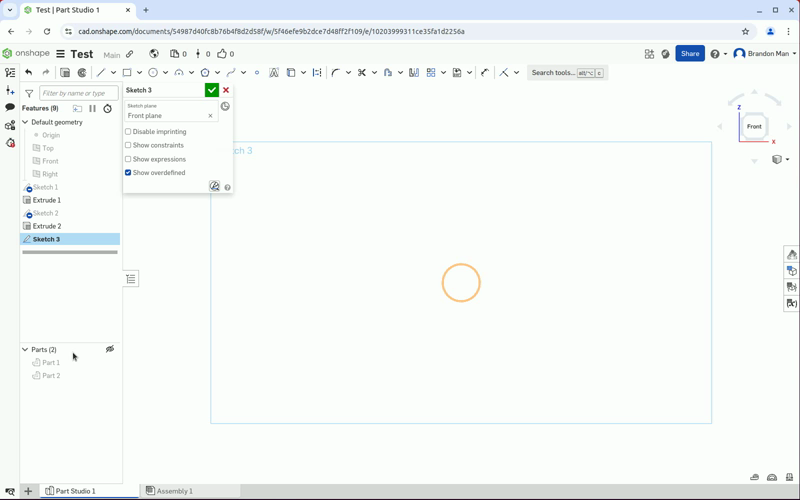
key(c)
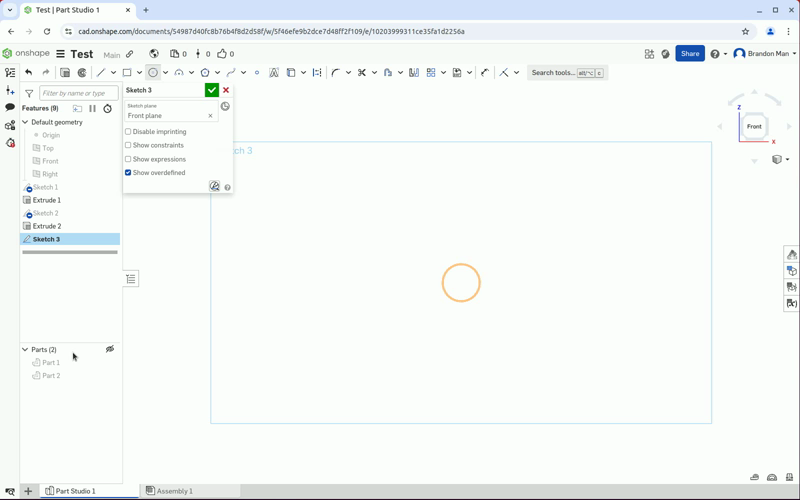
key_down(shift)
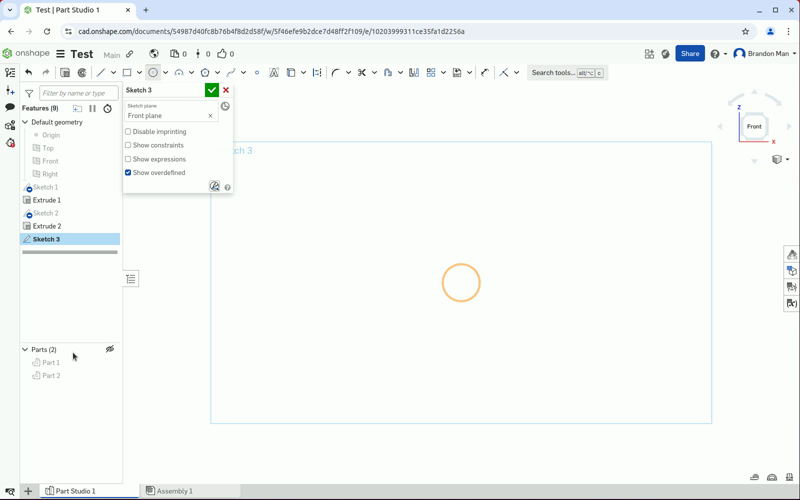
mouse_move(461, 282)
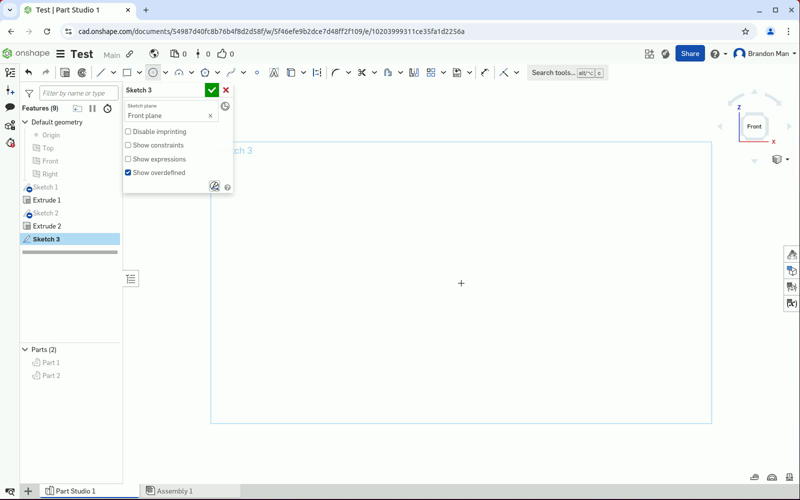
click(461, 282)
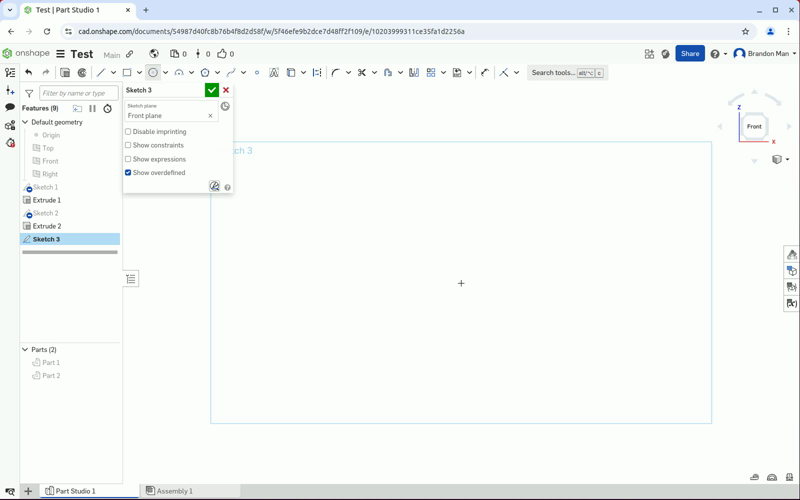
key_up(shift)
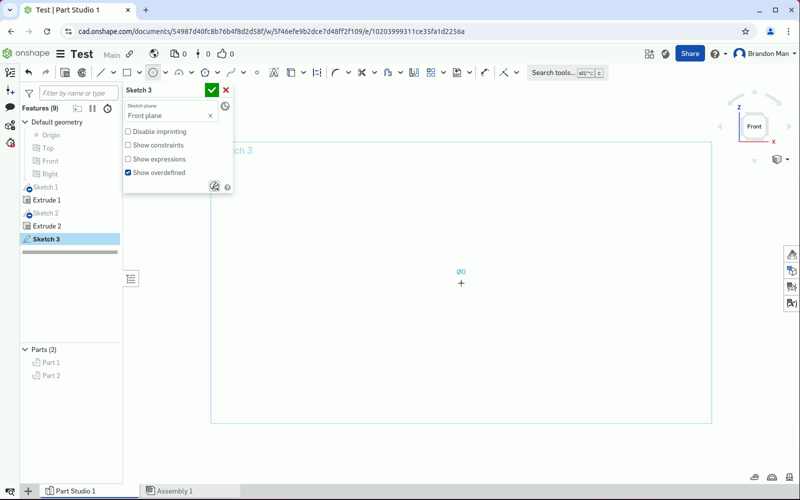
mouse_move(472, 282)
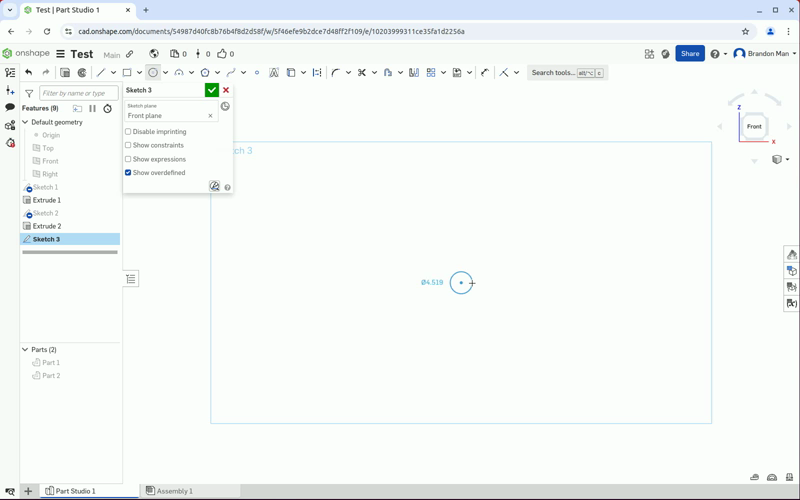
click(472, 282)
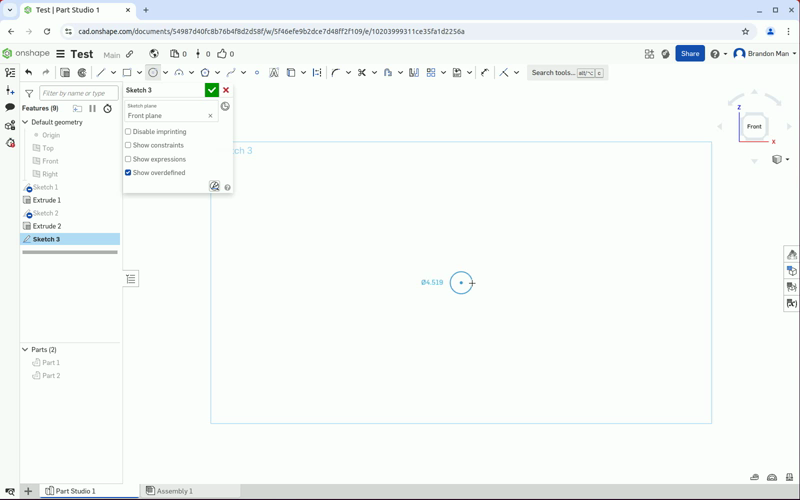
key(esc)
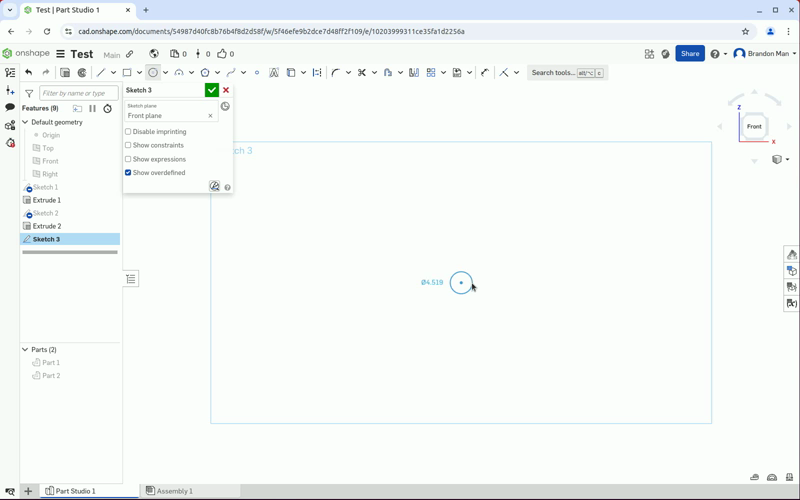
mouse_move(452, 280)
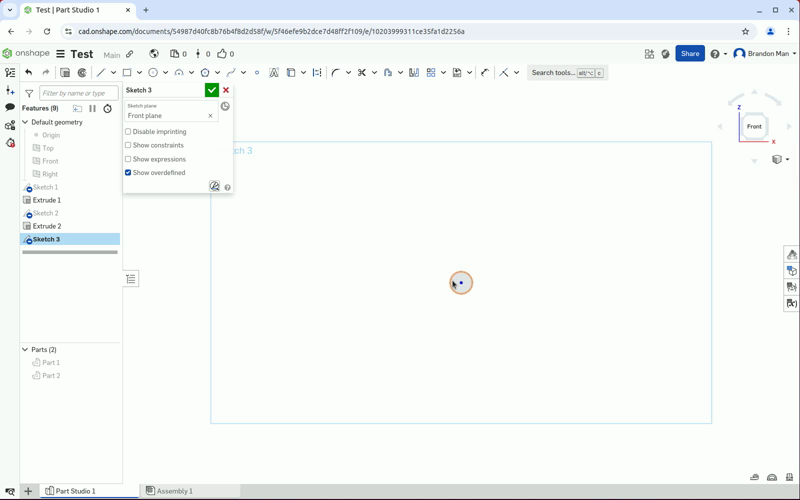
scroll(6)
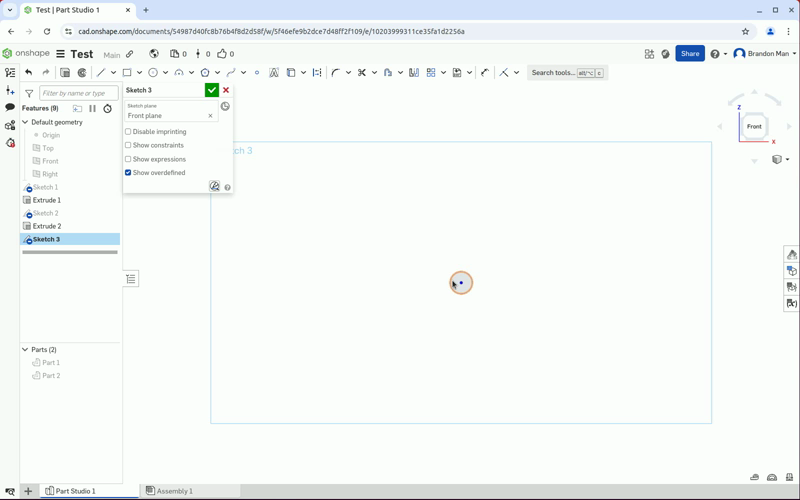
scroll(6)
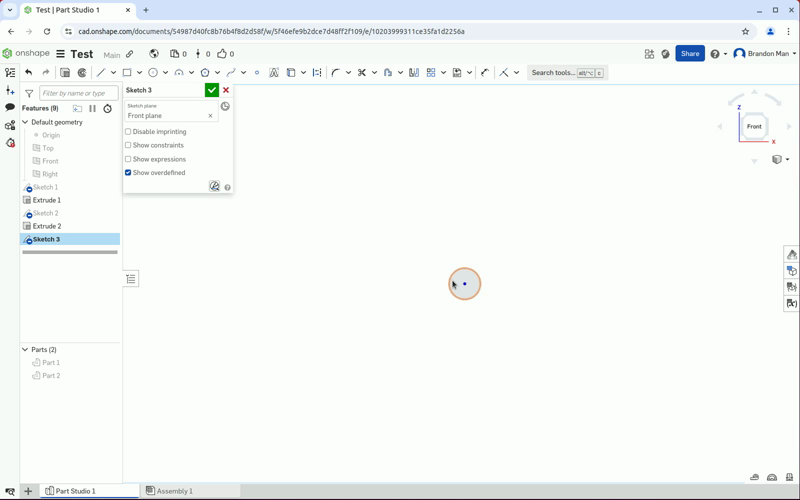
scroll(6)
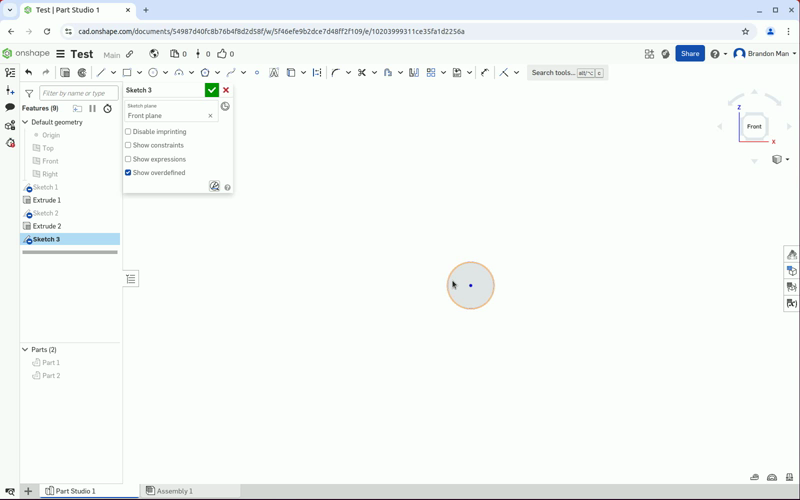
scroll(6)
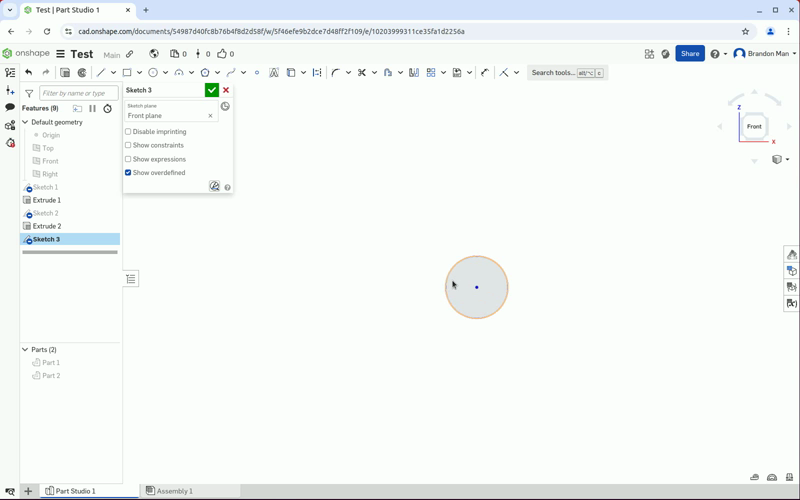
scroll(6)
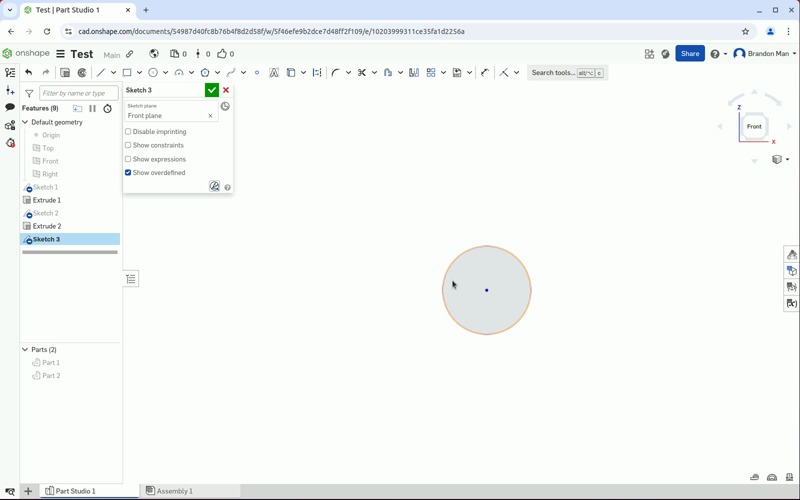
scroll(6)
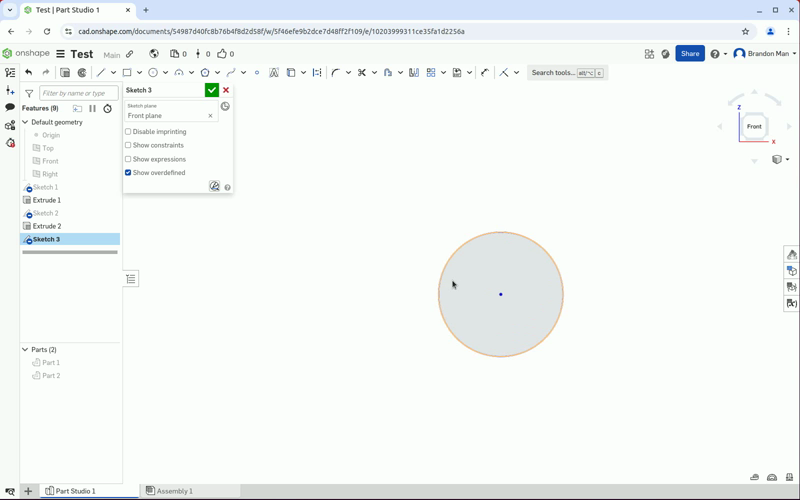
scroll(6)
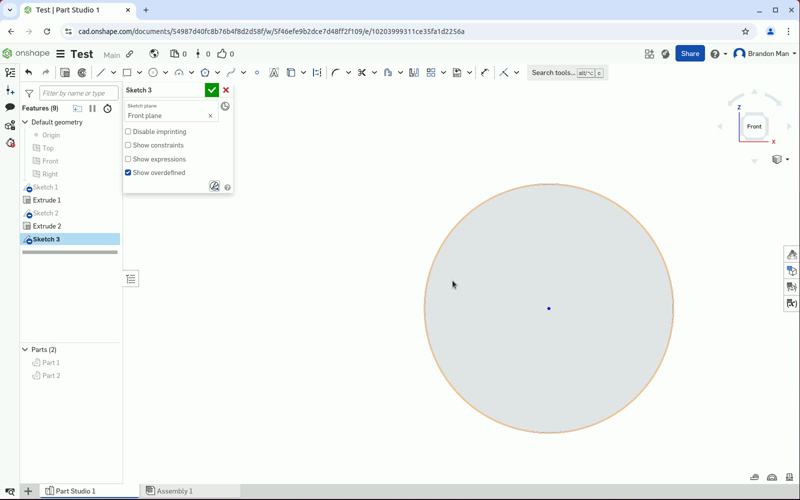
click(452, 280)
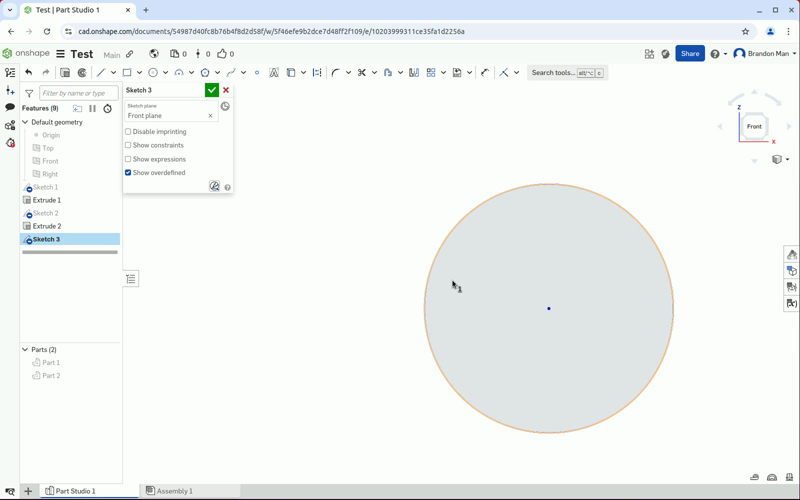
scroll(-6)
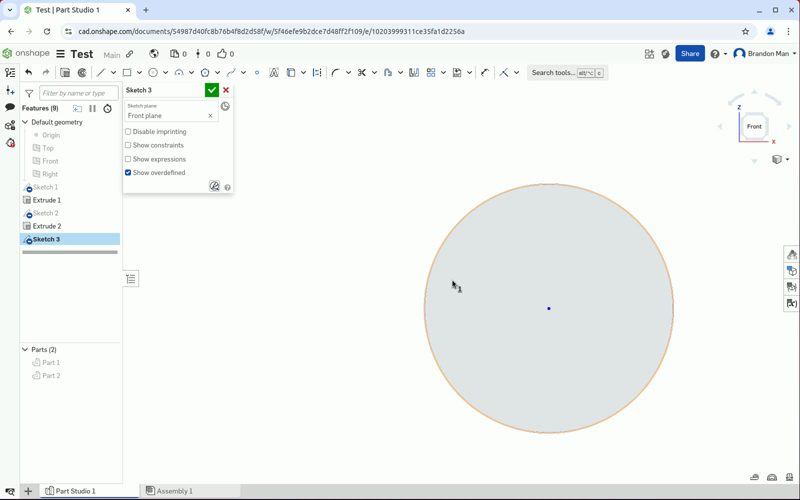
scroll(-6)
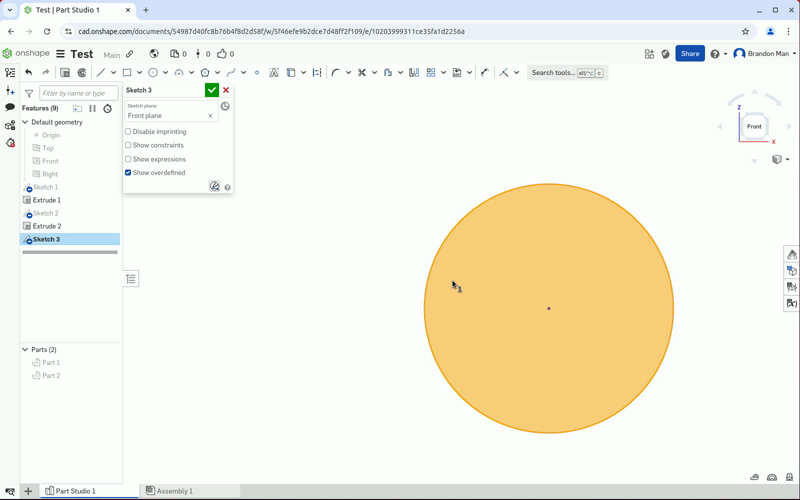
scroll(-6)
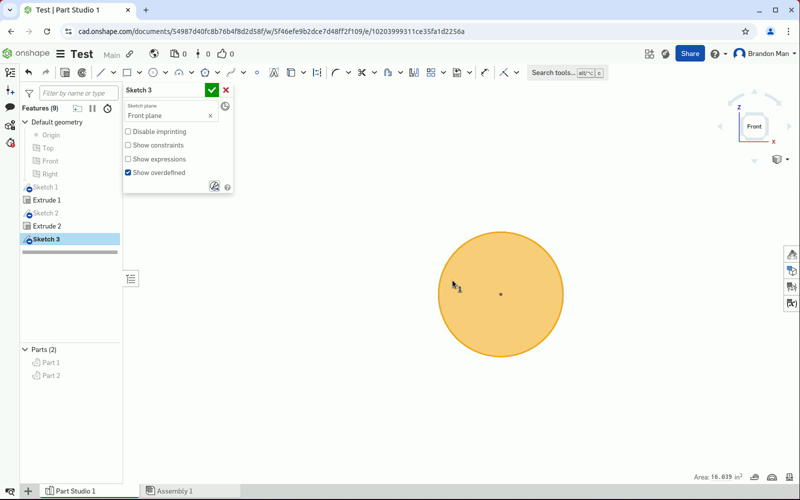
scroll(-6)
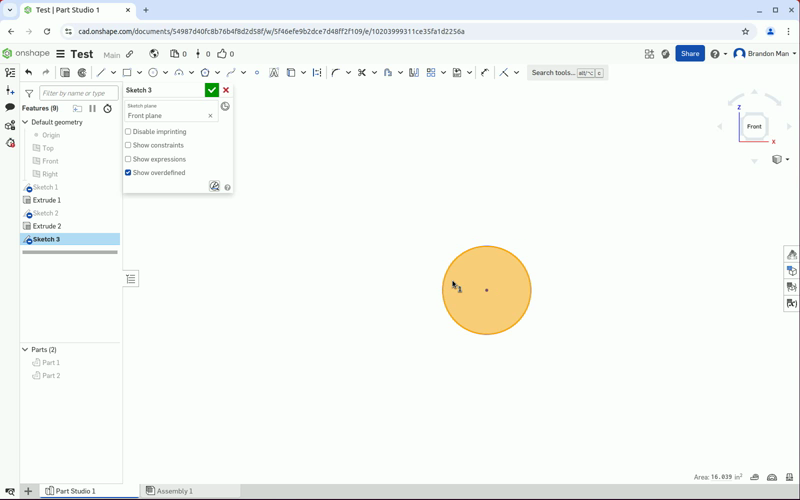
scroll(-6)
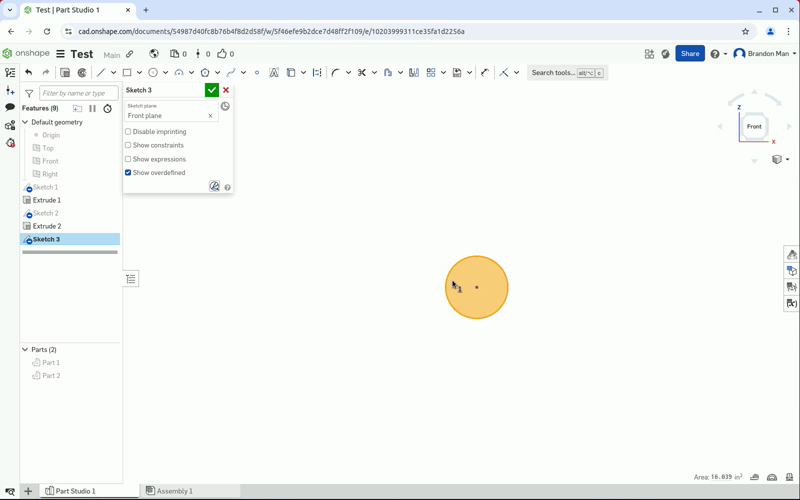
scroll(-6)
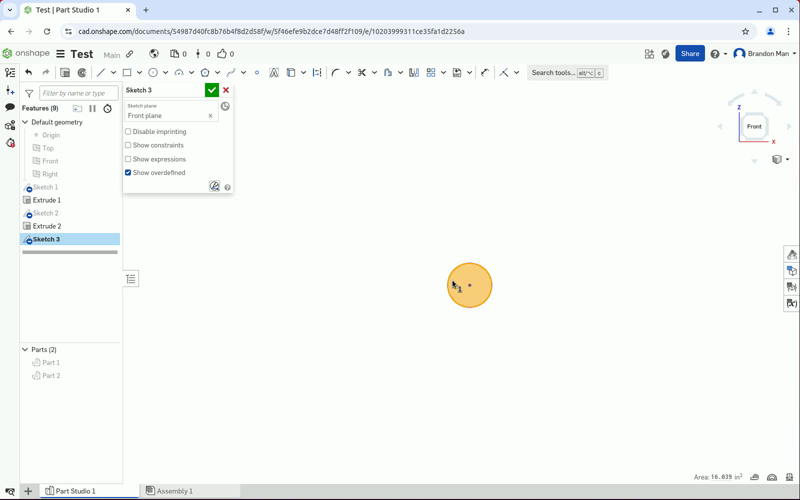
scroll(-6)
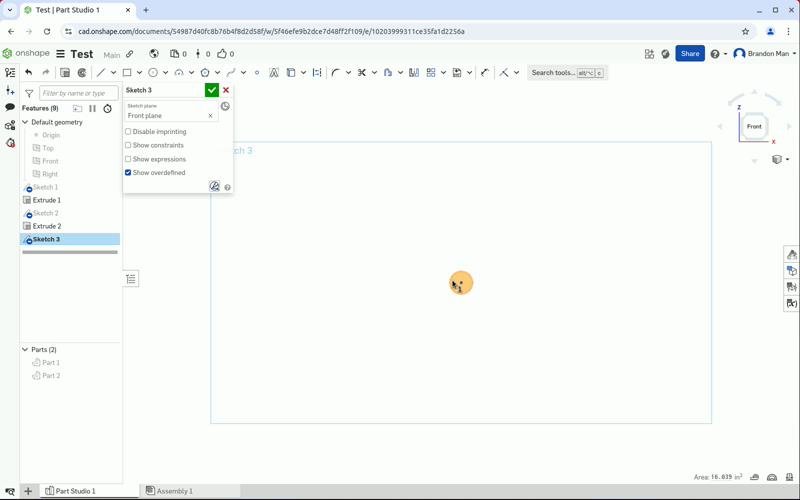
mouse_move(73, 352)
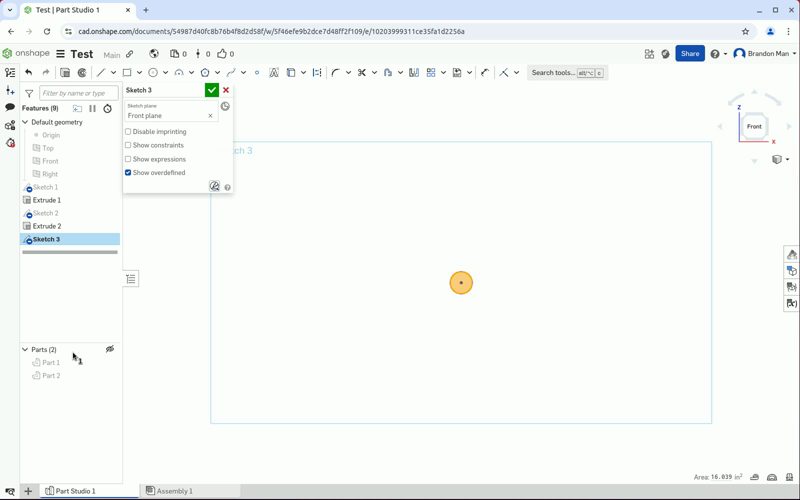
key(shift+y)
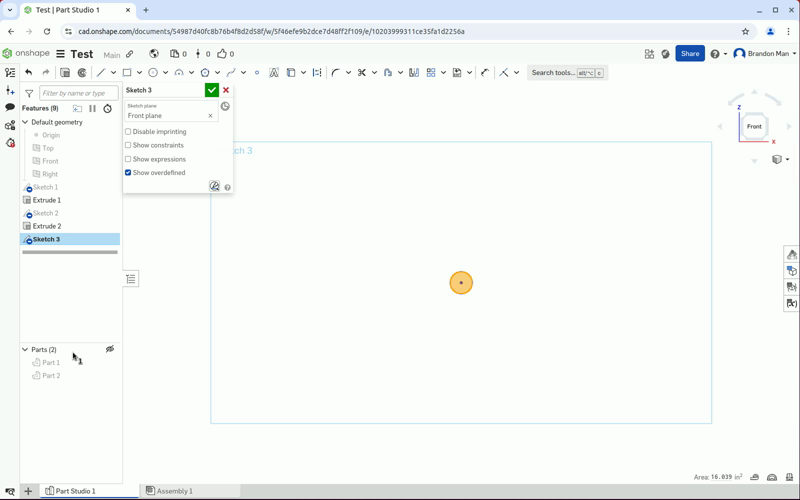
key(shift+e)
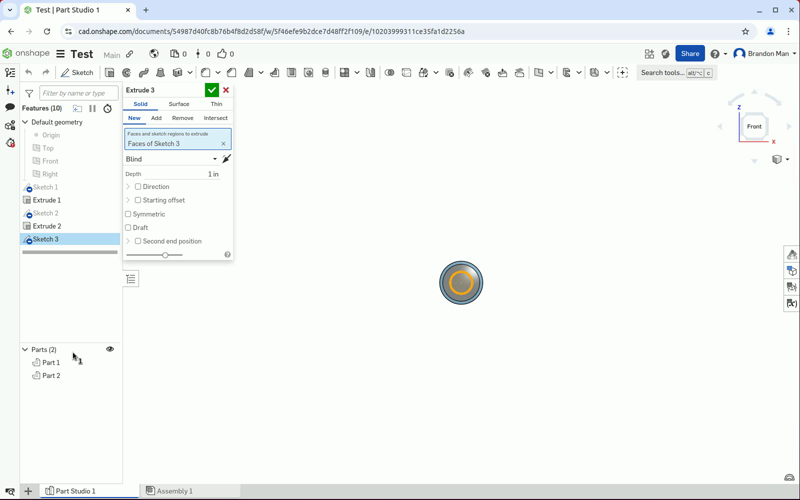
mouse_move(143, 106)
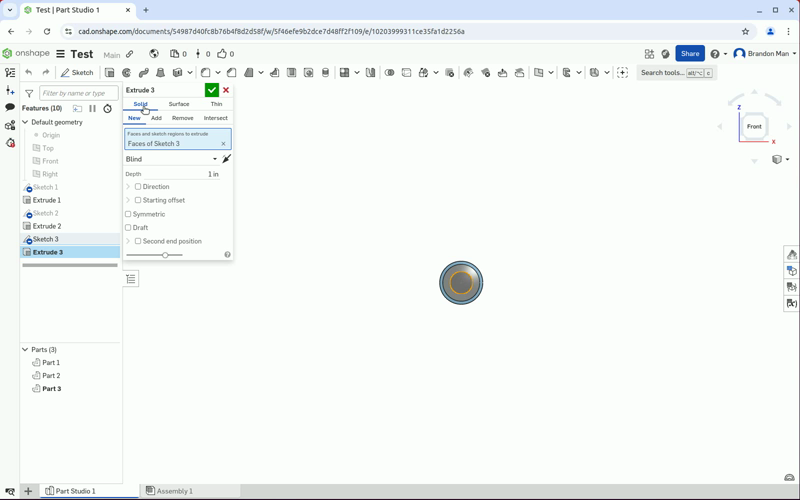
click(143, 106)
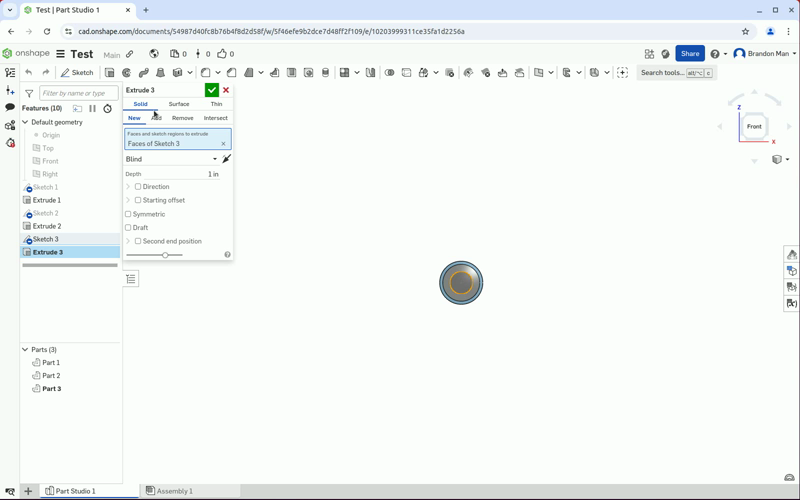
mouse_move(186, 120)
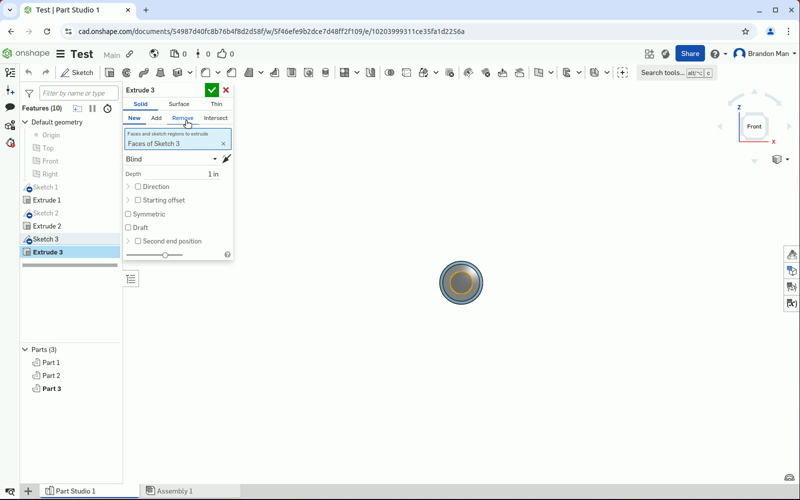
click(186, 120)
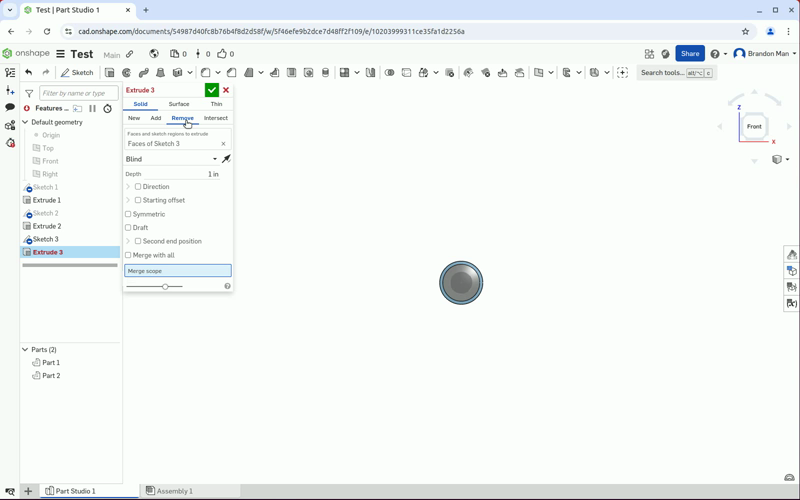
key(tab, 4)
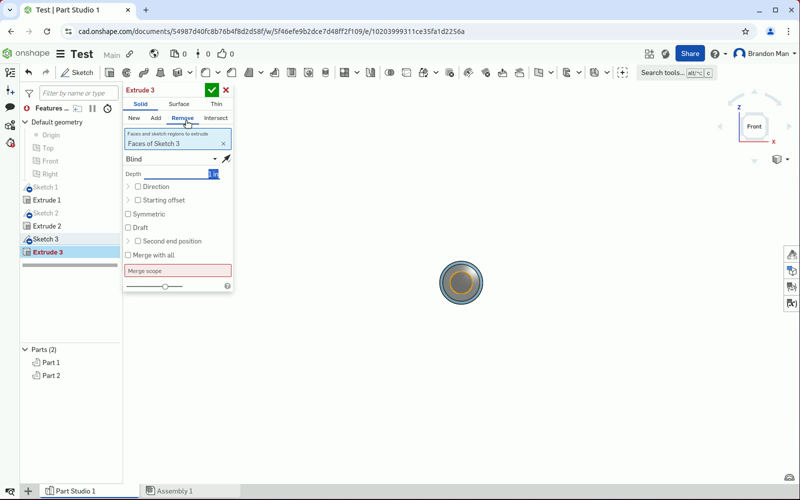
text(-23.108)
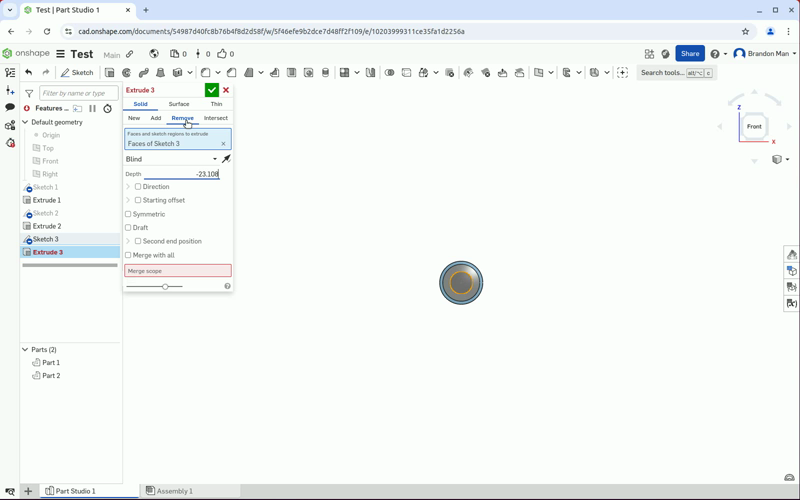
key(tab, 6)
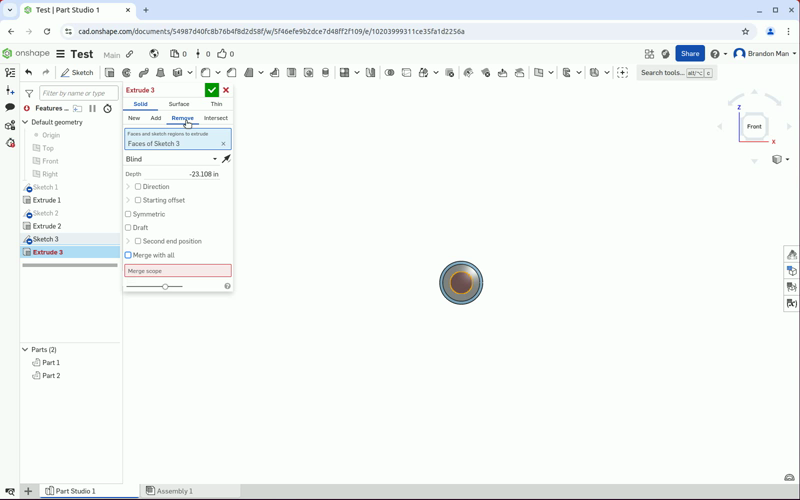
key(space)
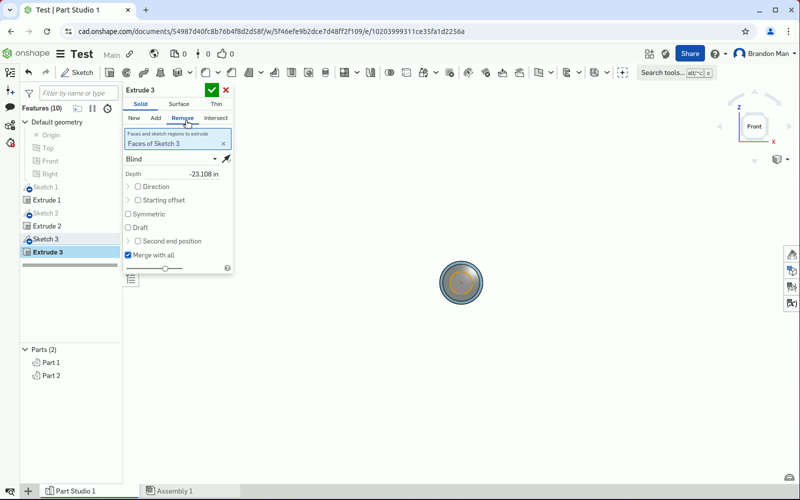
key(enter)
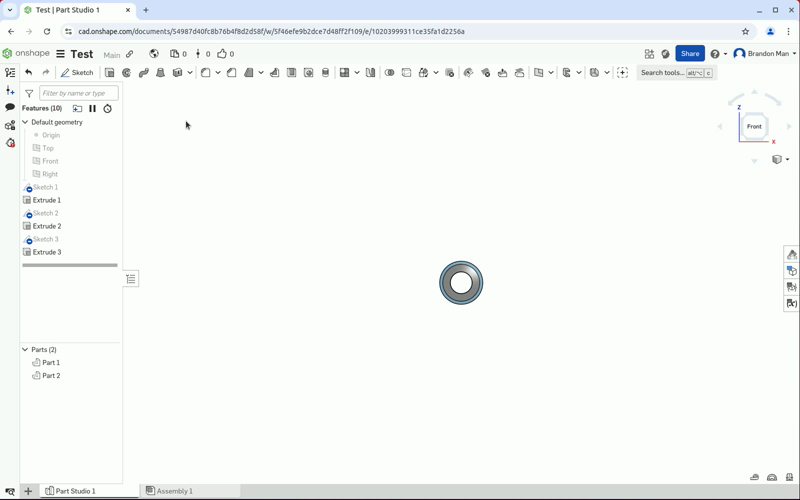
key(shift+h)
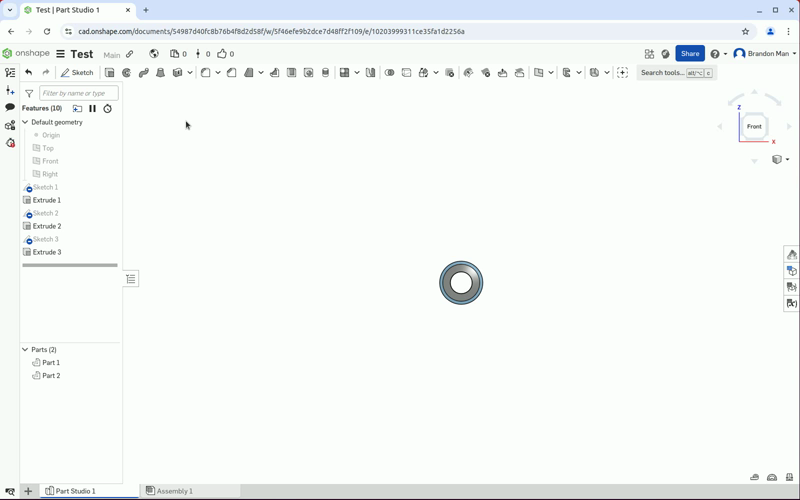
key(shift+h)
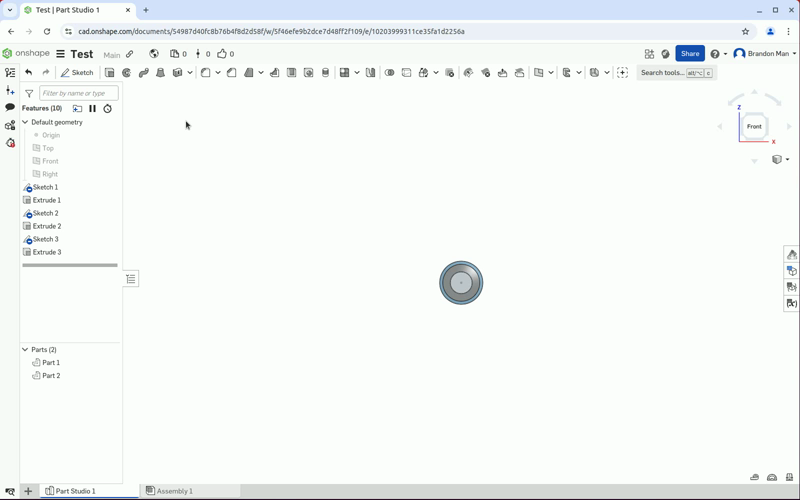
key(shift+7)
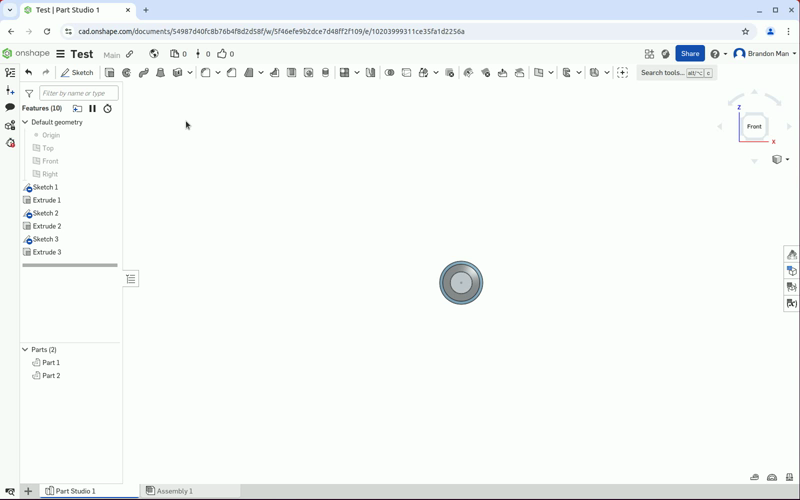
key(left, 2)
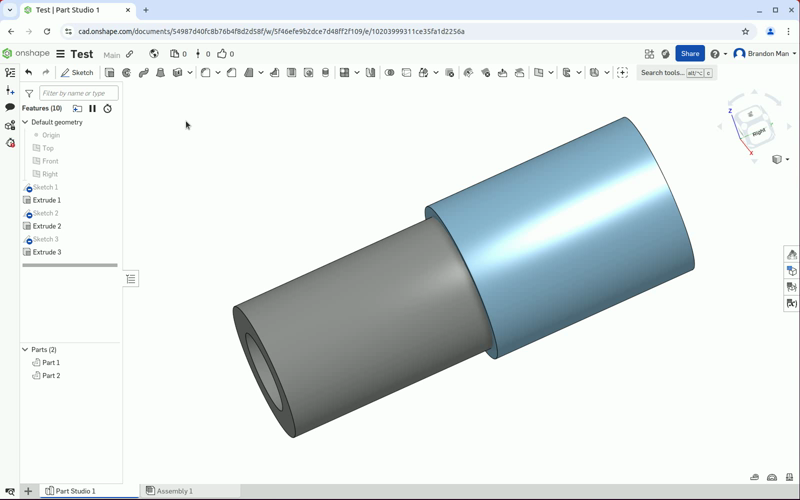
key(down, 2)
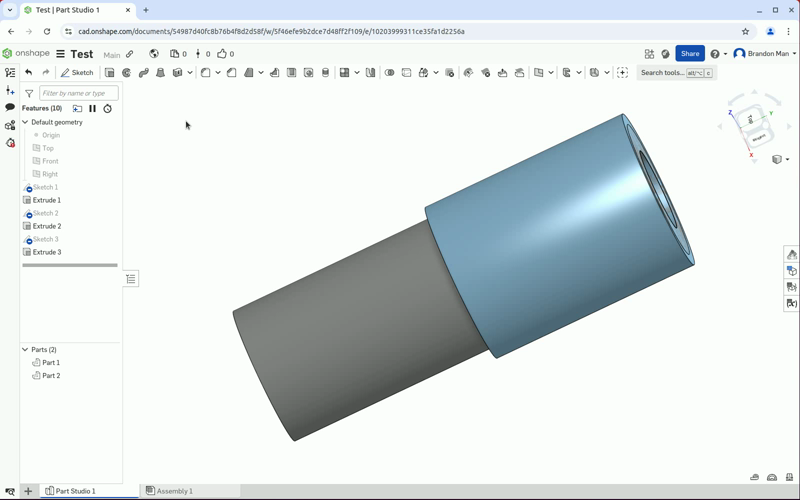
key(up, 2)
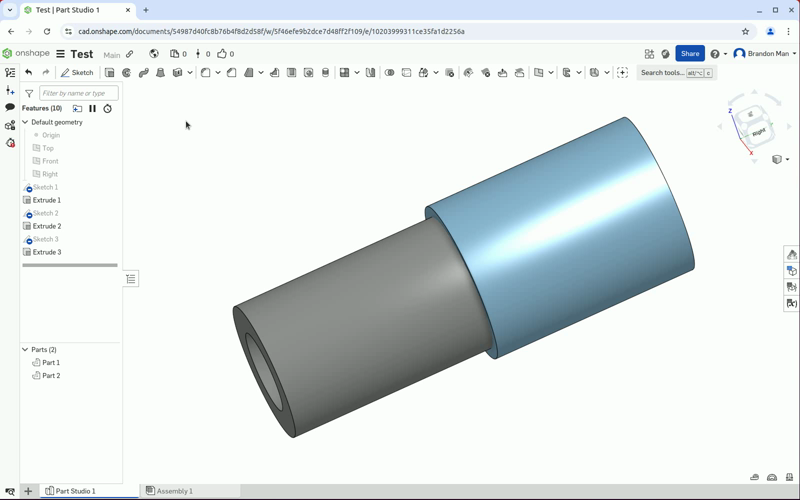
key(right, 2)
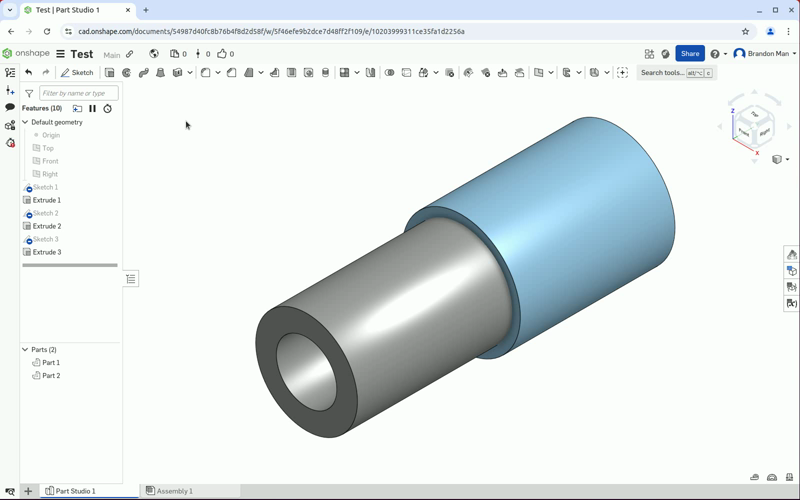
mouse_move(73, 189)
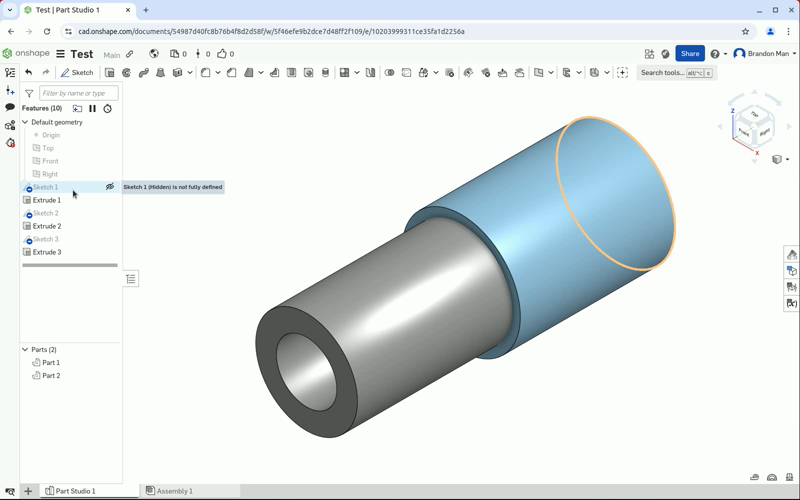
click(73, 189)